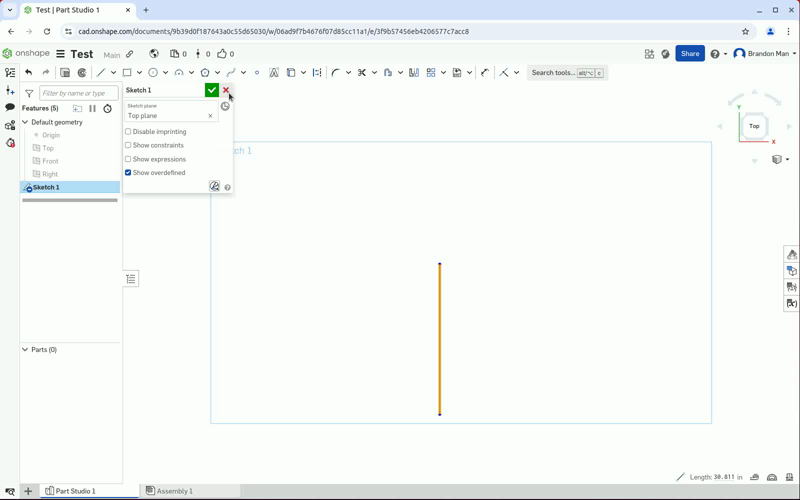
key(shift+h)
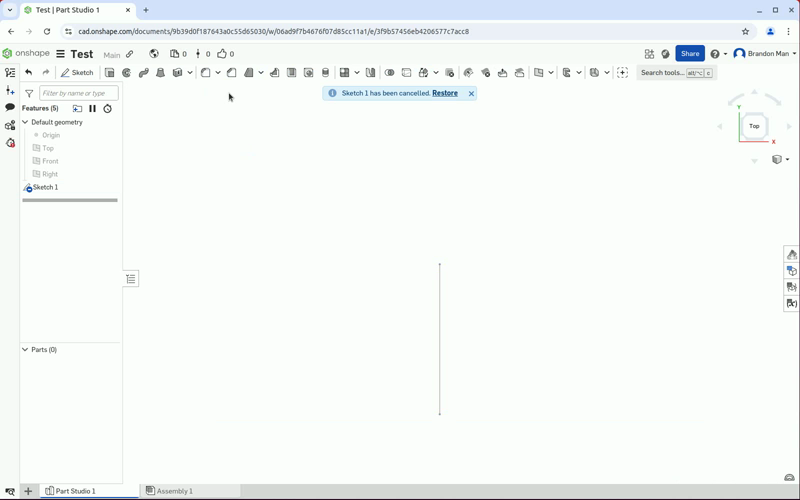
key(shift+s)
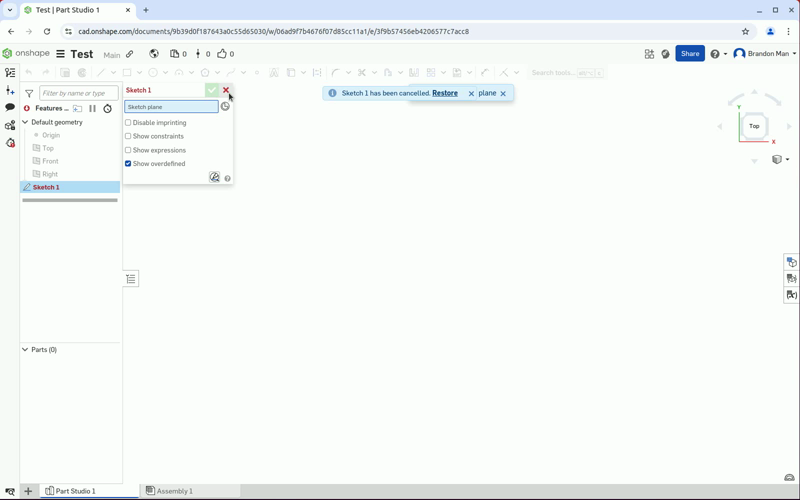
mouse_move(73, 150)
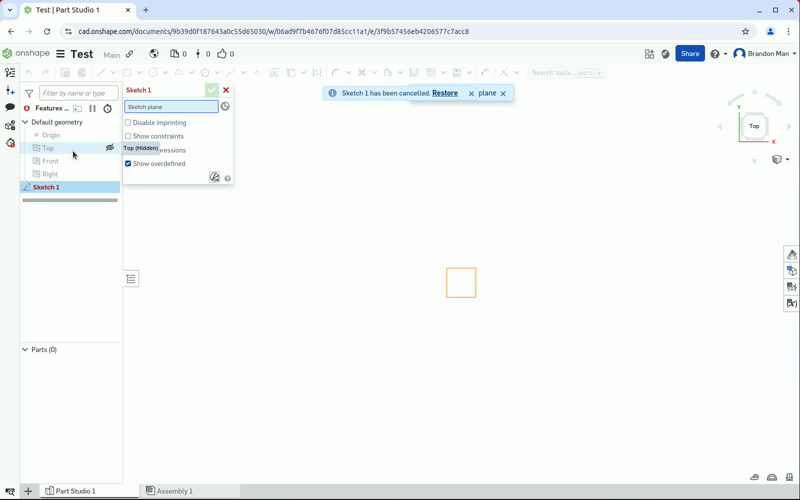
click(73, 150)
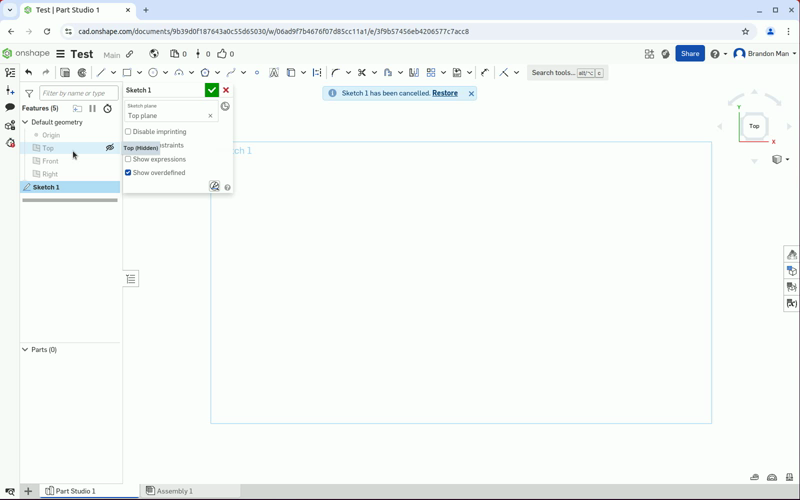
mouse_move(73, 352)
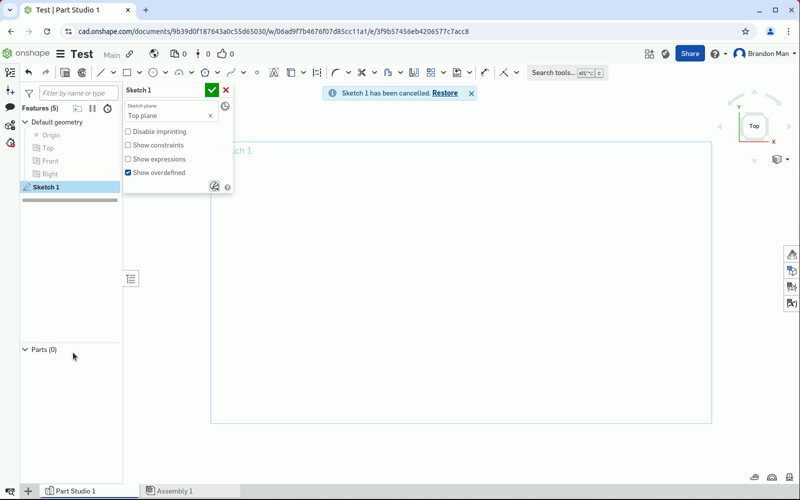
key(y)
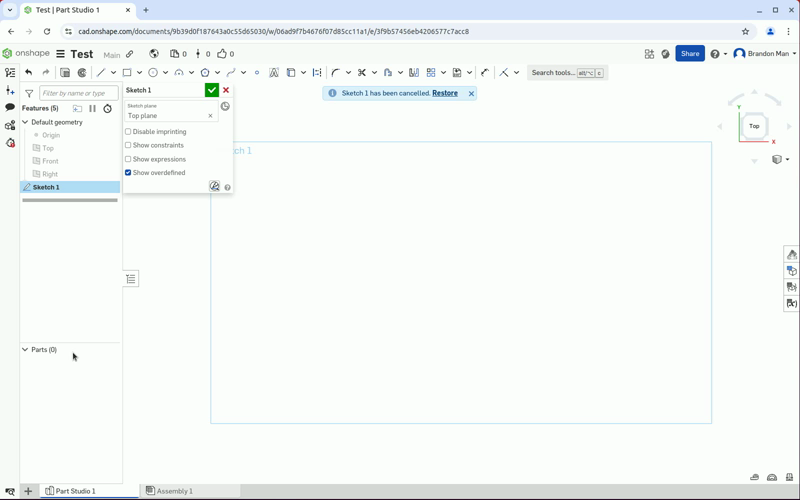
key(l)
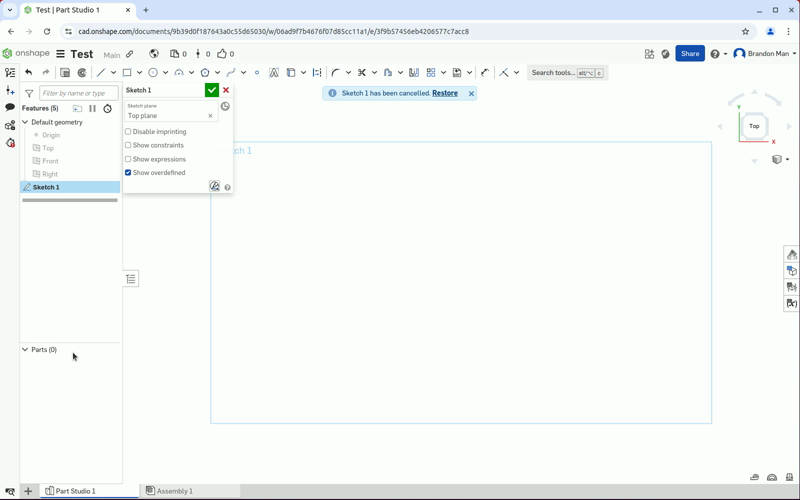
key_down(shift)
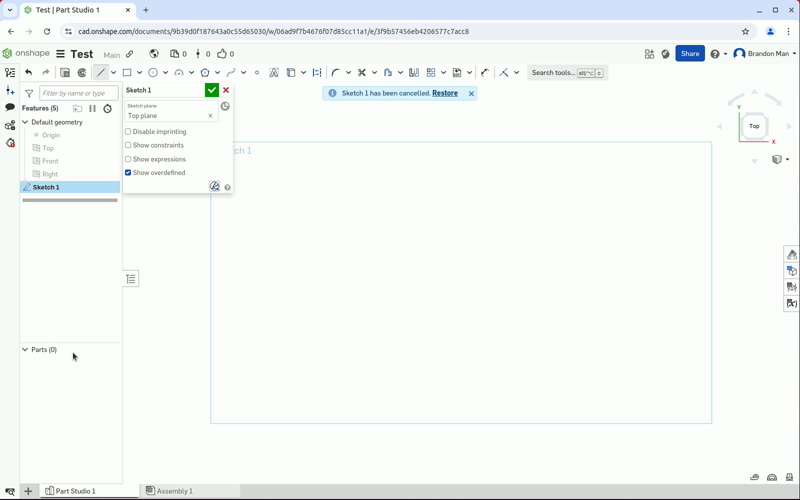
mouse_move(348, 353)
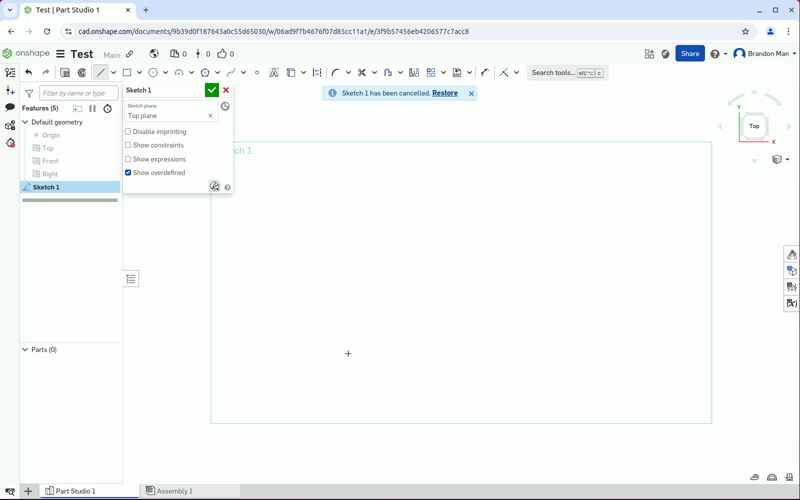
click(348, 353)
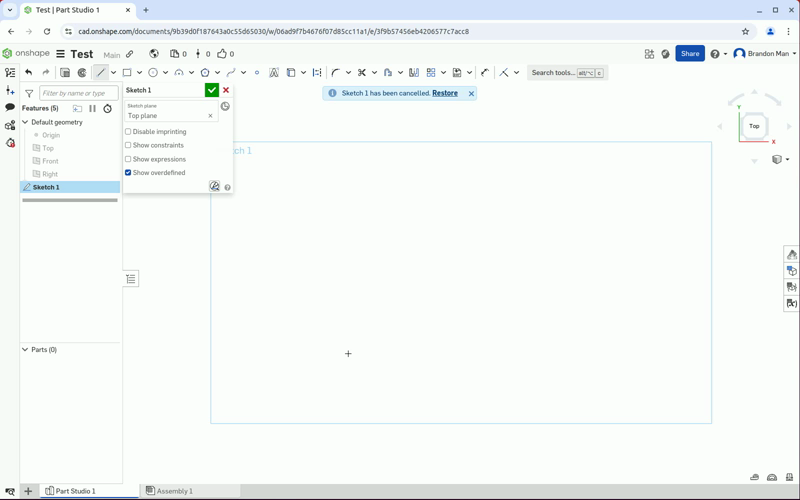
key_up(shift)
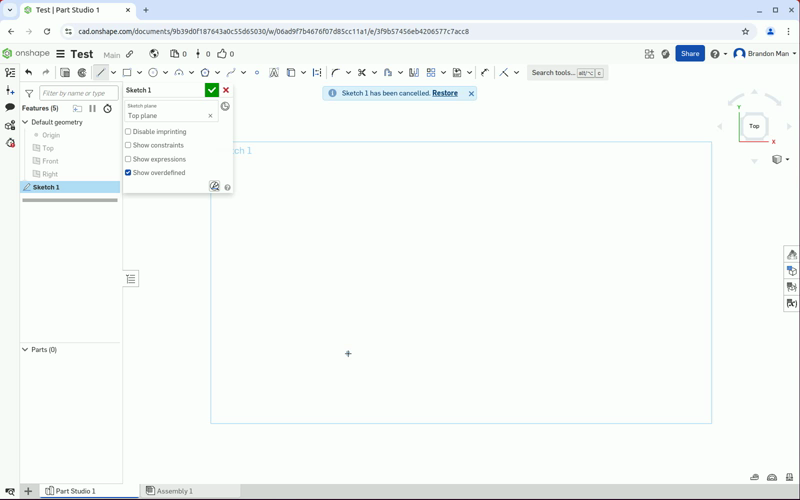
key_down(shift)
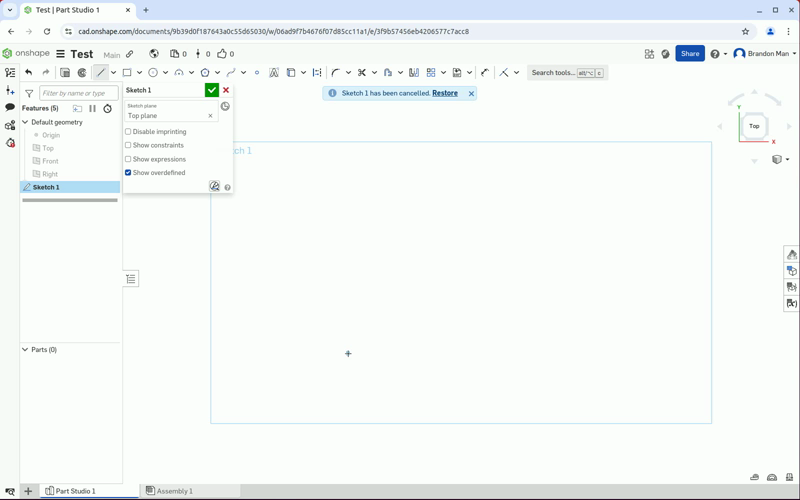
mouse_move(572, 353)
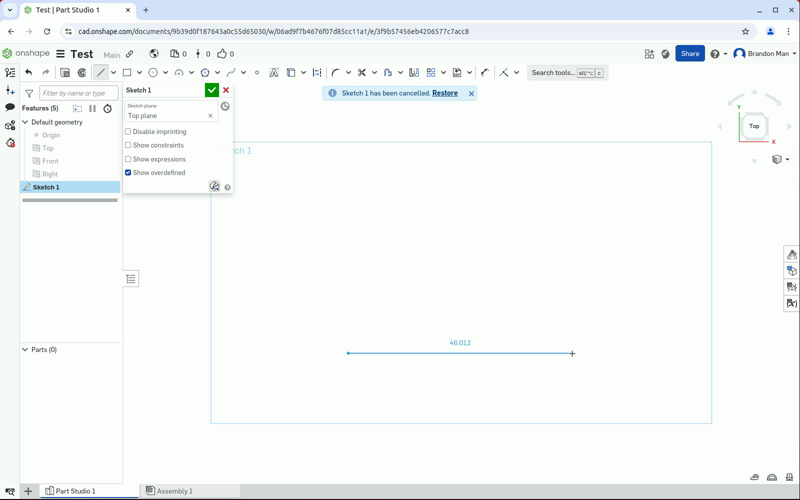
click(572, 353)
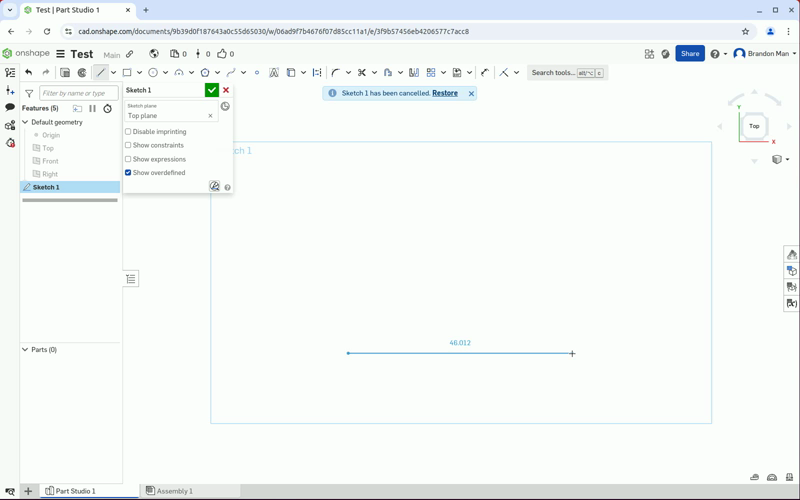
key_up(shift)
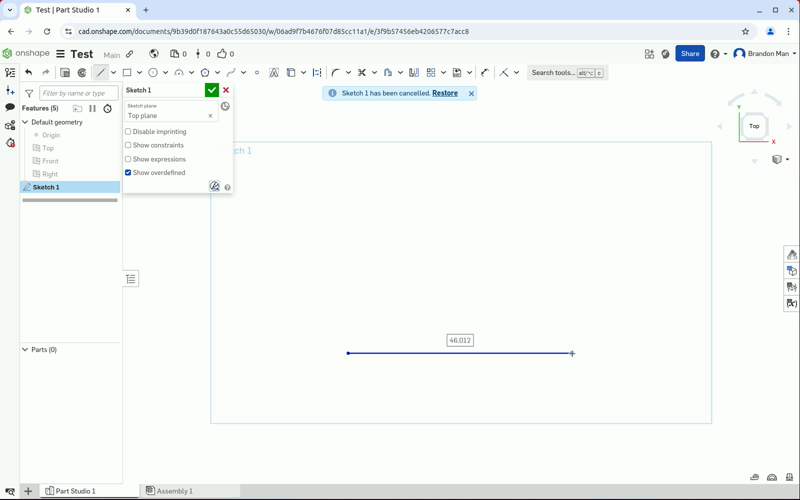
key_down(shift)
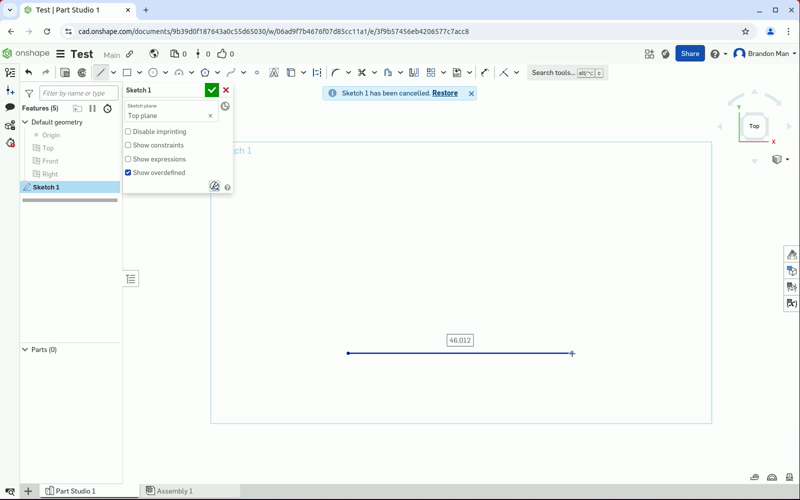
mouse_move(572, 214)
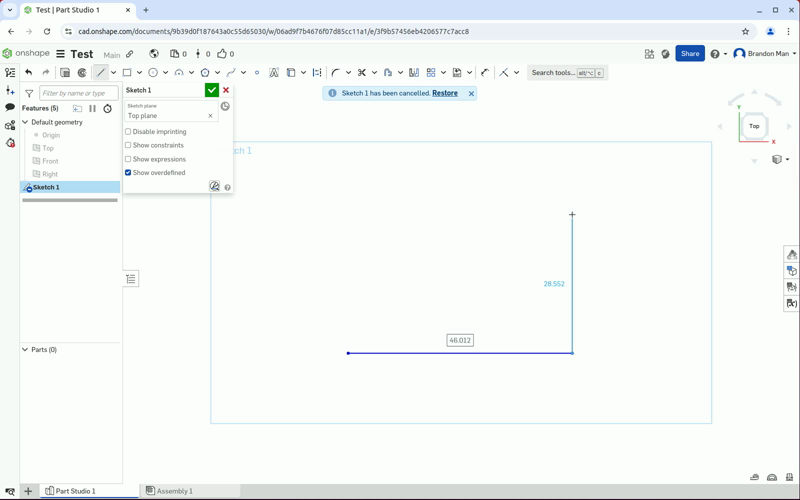
click(572, 214)
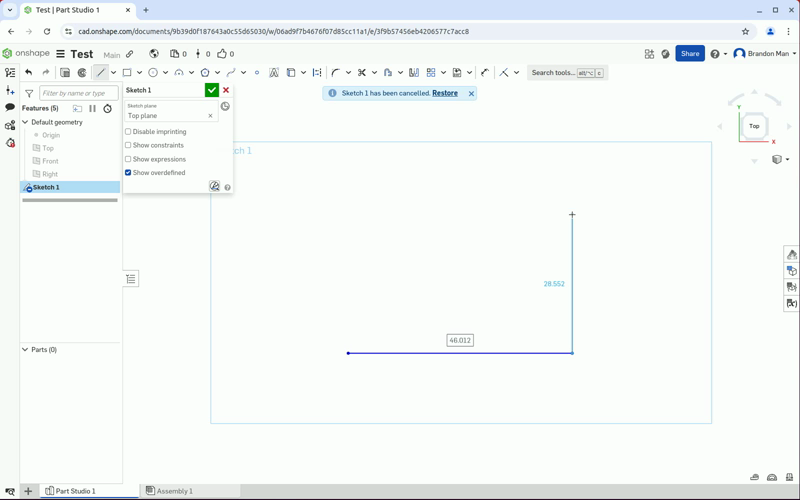
key_up(shift)
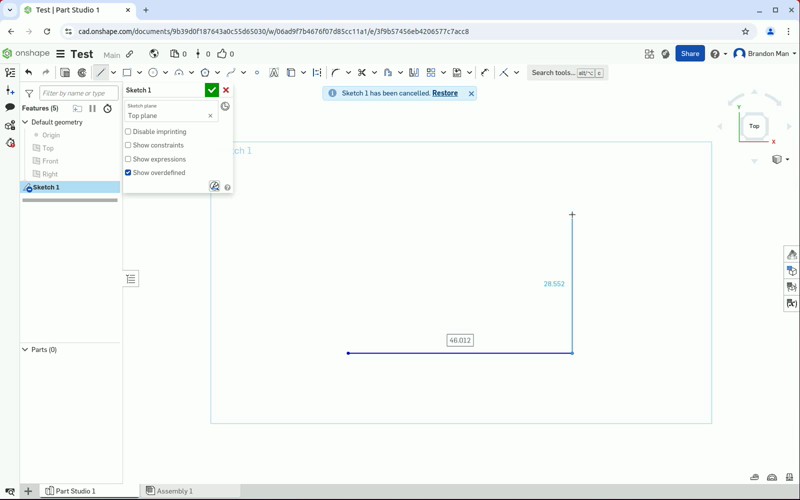
key_down(shift)
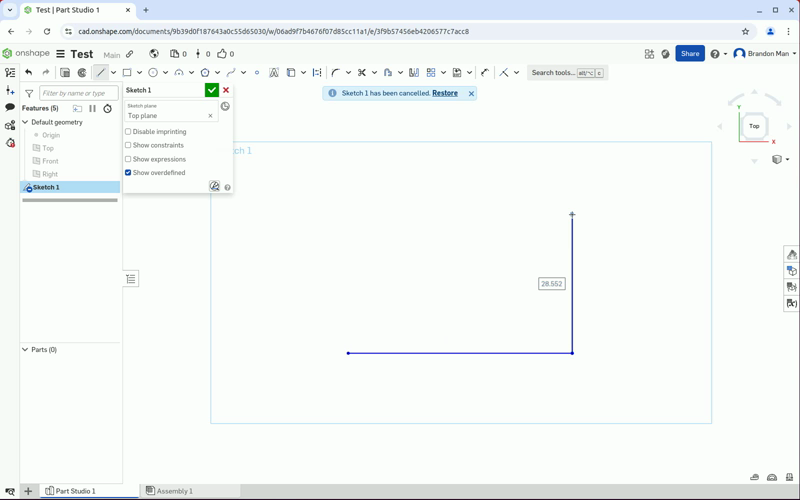
mouse_move(348, 214)
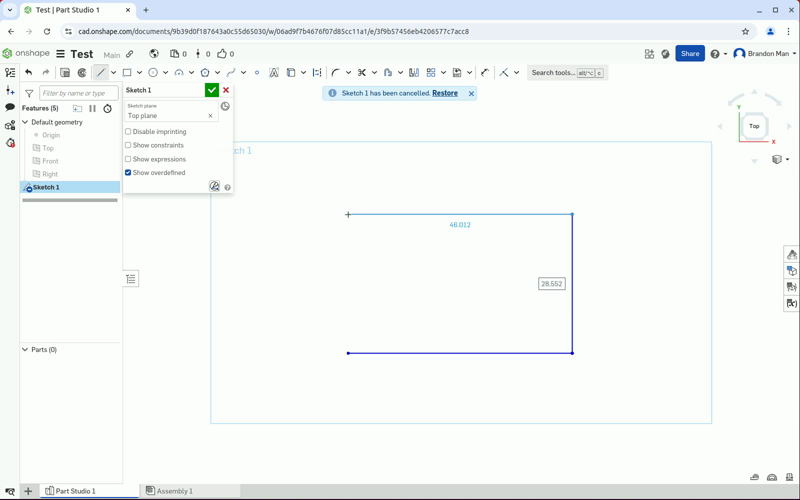
click(348, 214)
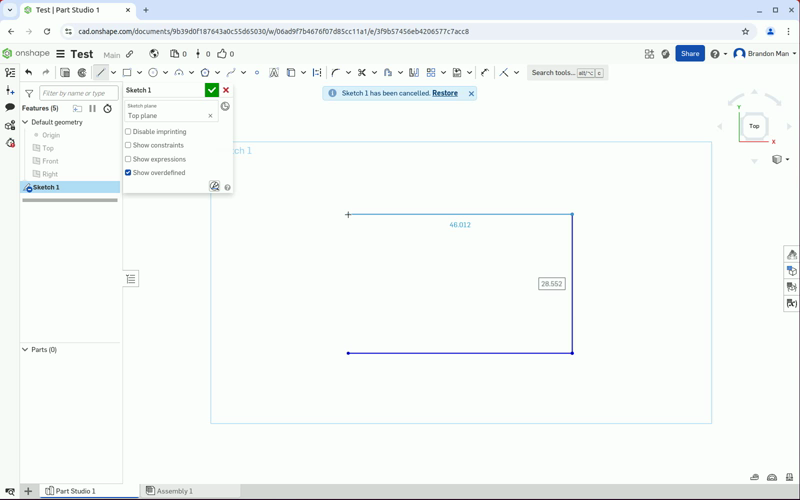
key_up(shift)
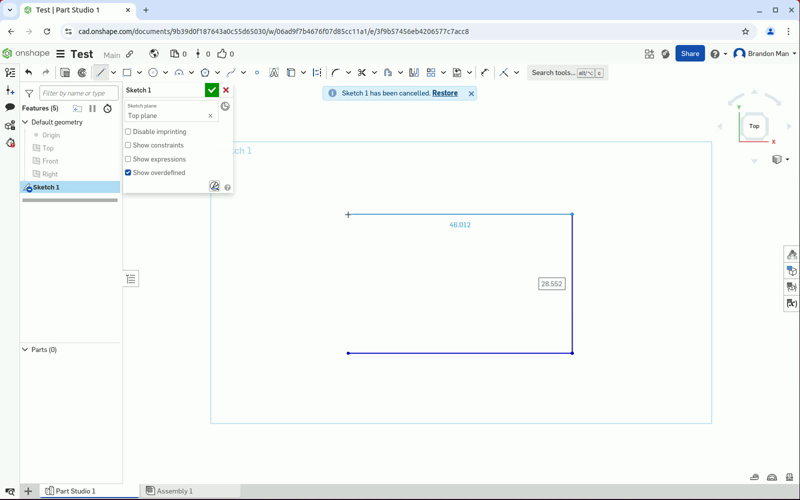
key_down(shift)
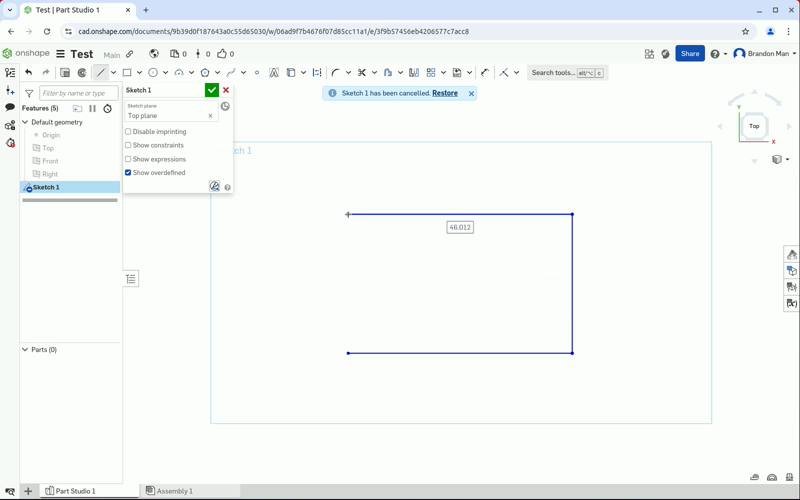
mouse_move(348, 353)
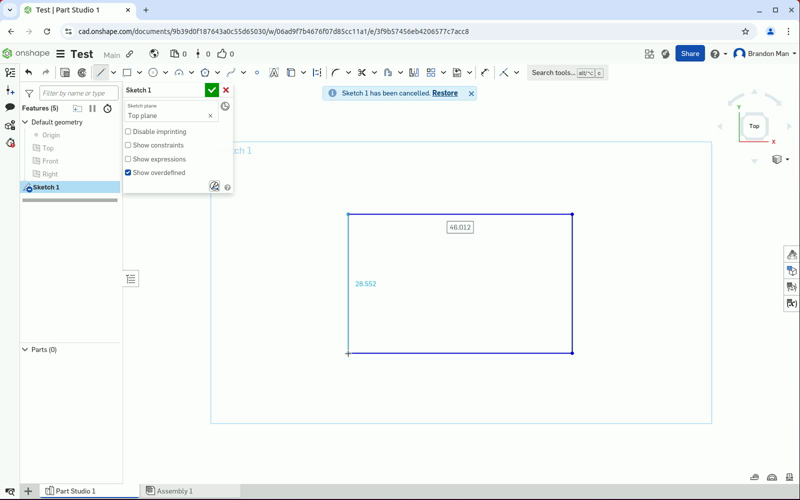
key_up(shift)
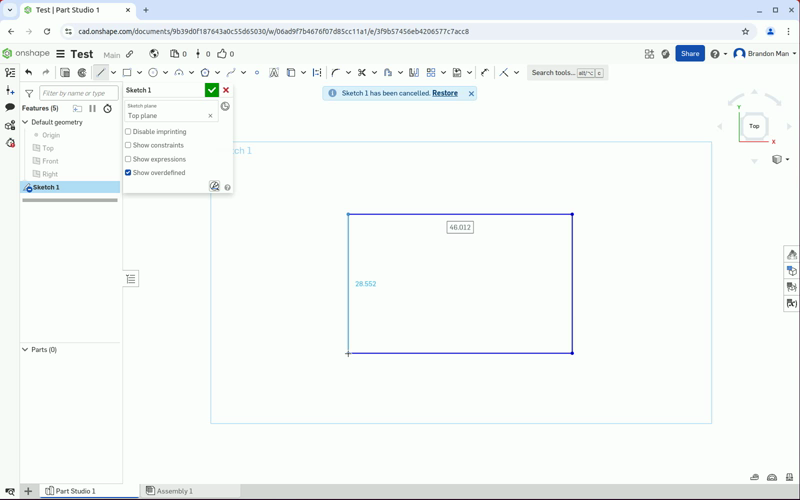
click(348, 353)
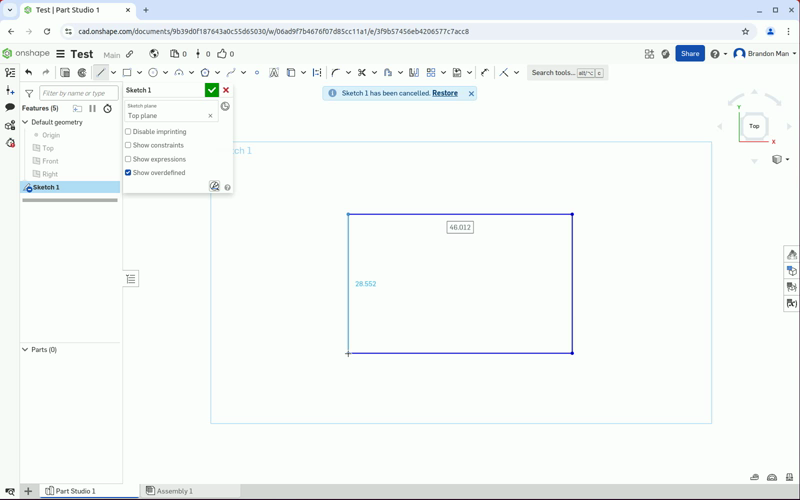
key(esc)
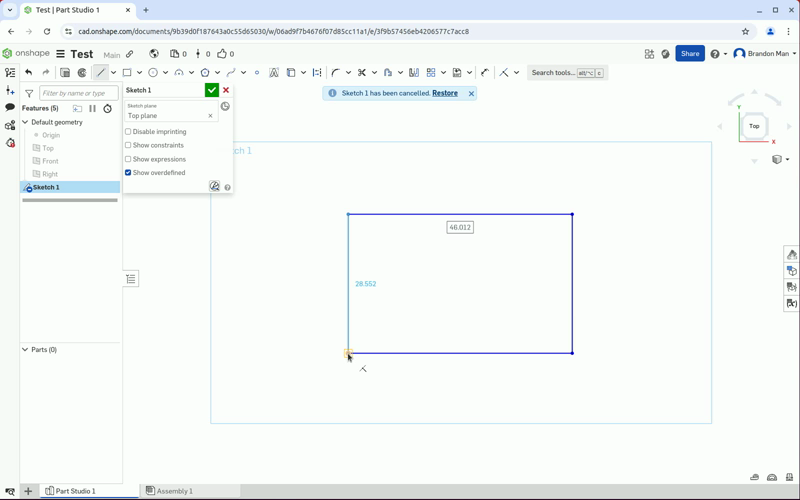
key(c)
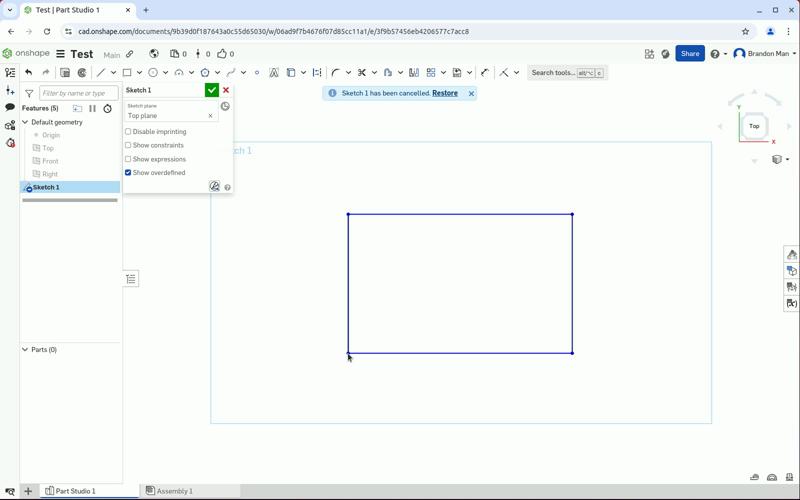
key_down(shift)
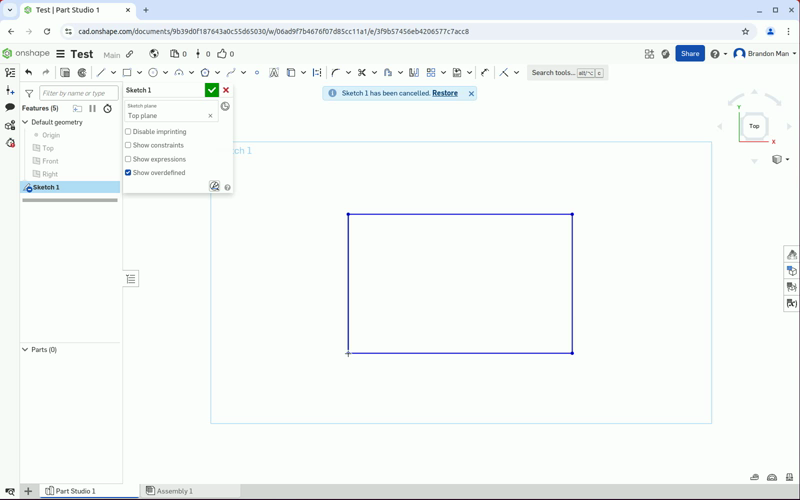
mouse_move(411, 282)
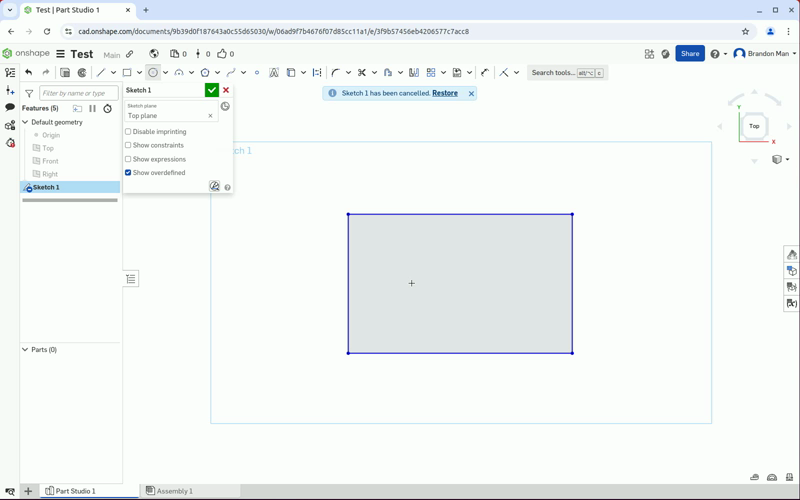
click(411, 282)
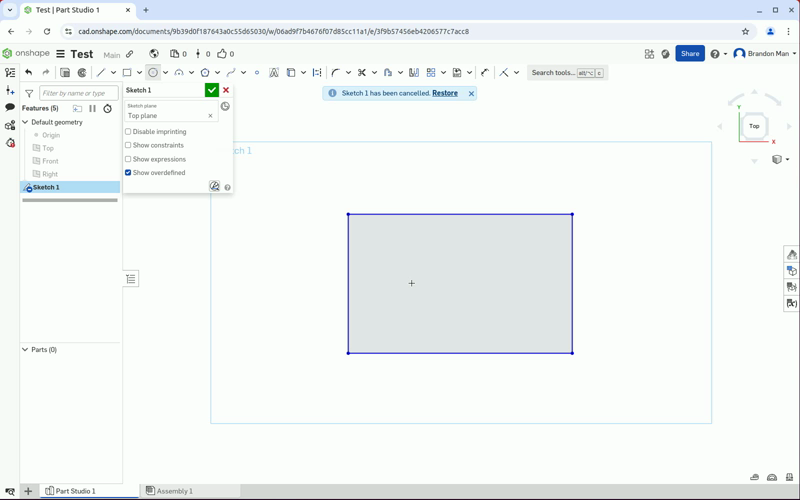
key_up(shift)
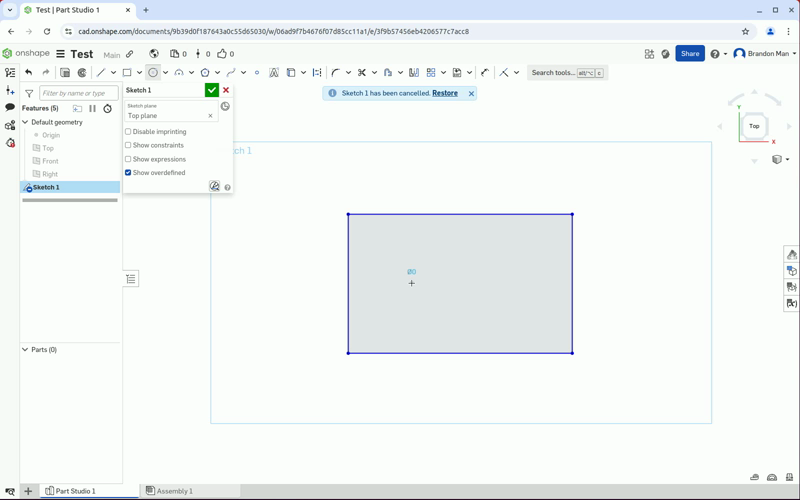
mouse_move(454, 282)
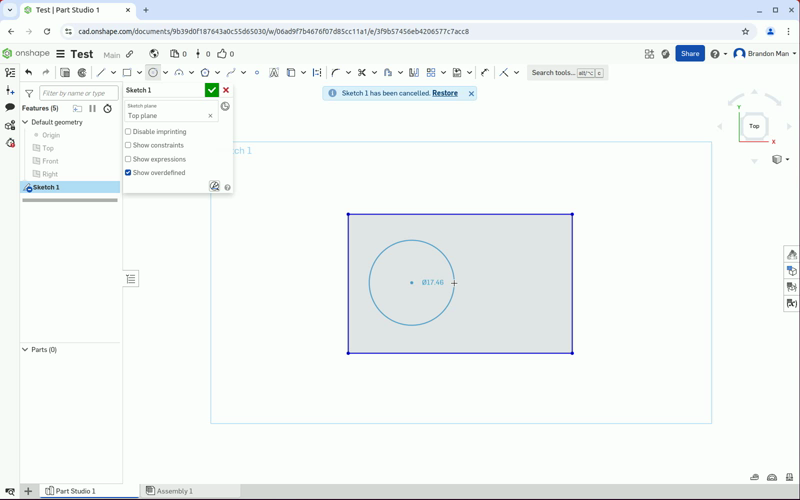
click(454, 282)
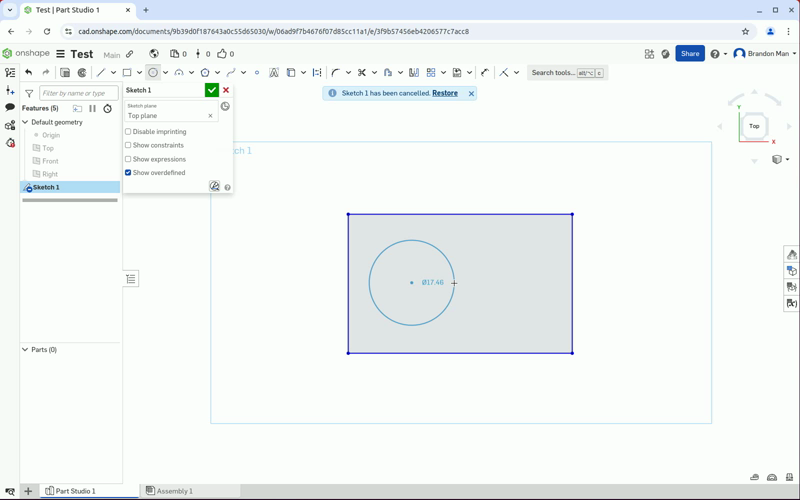
key(esc)
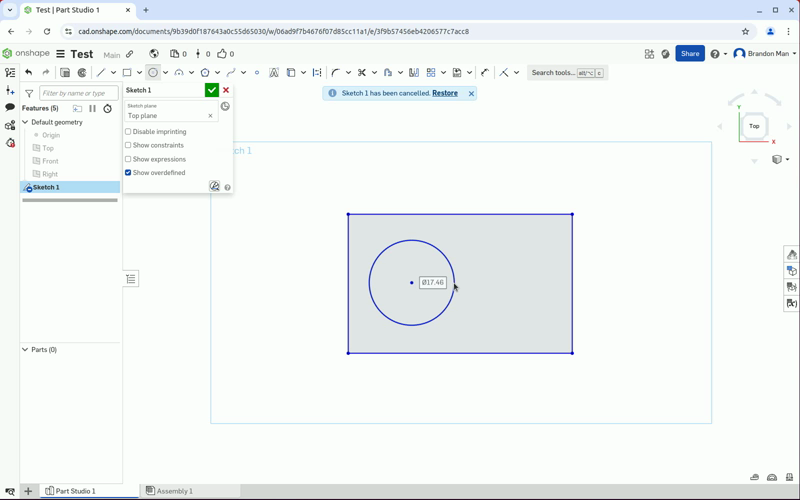
key(c)
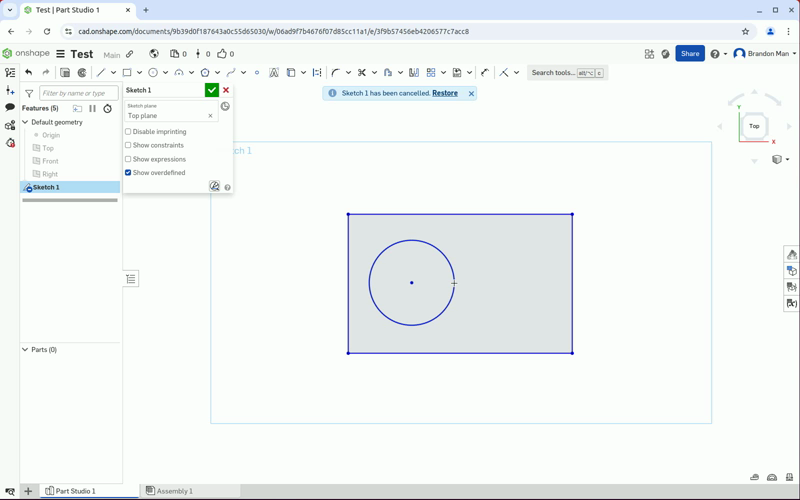
key_down(shift)
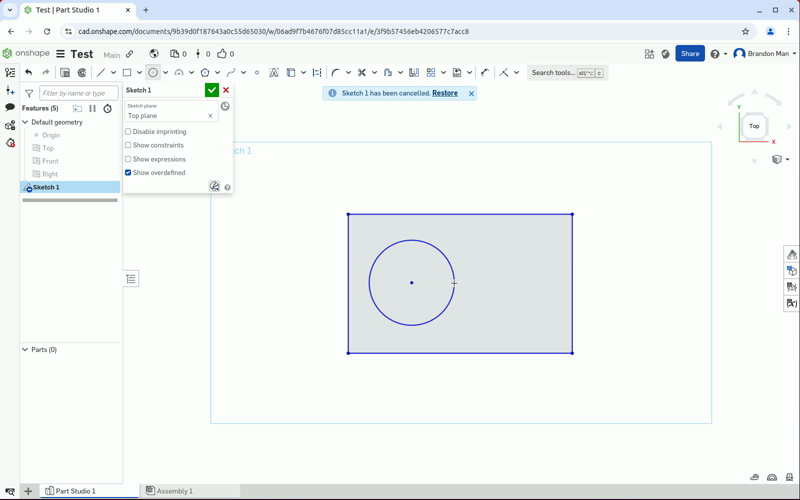
mouse_move(461, 282)
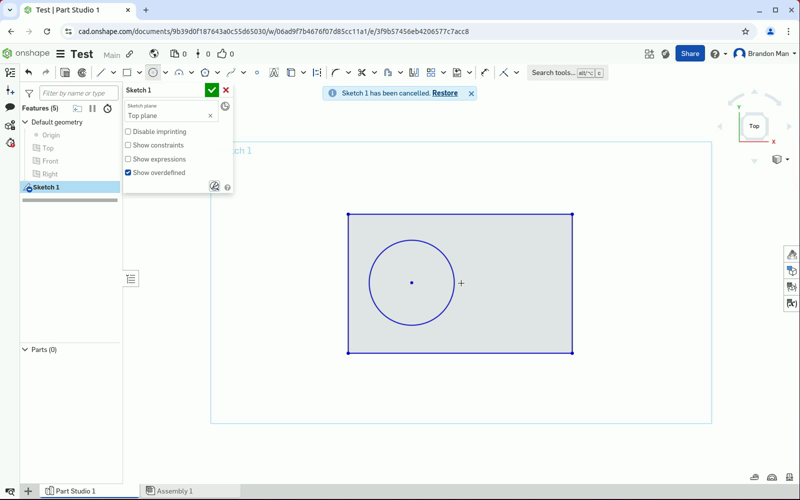
click(461, 282)
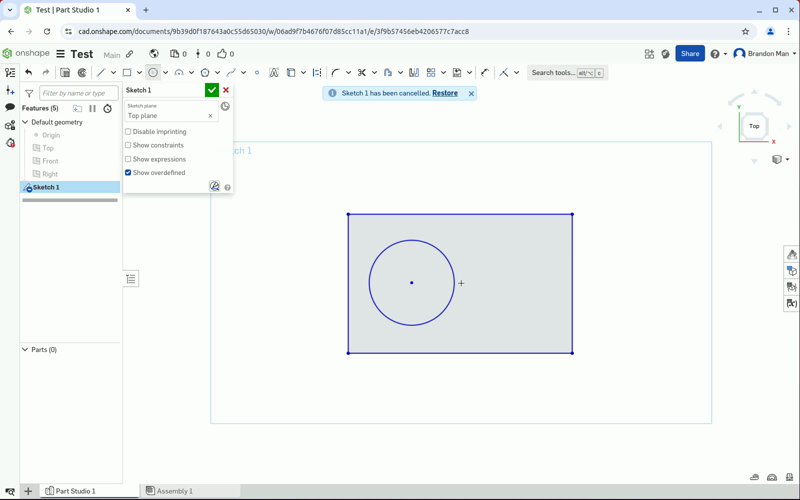
key_up(shift)
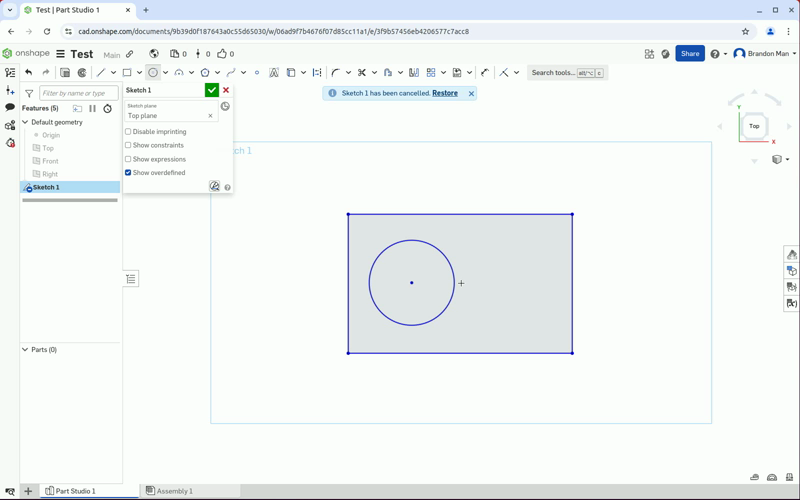
mouse_move(463, 282)
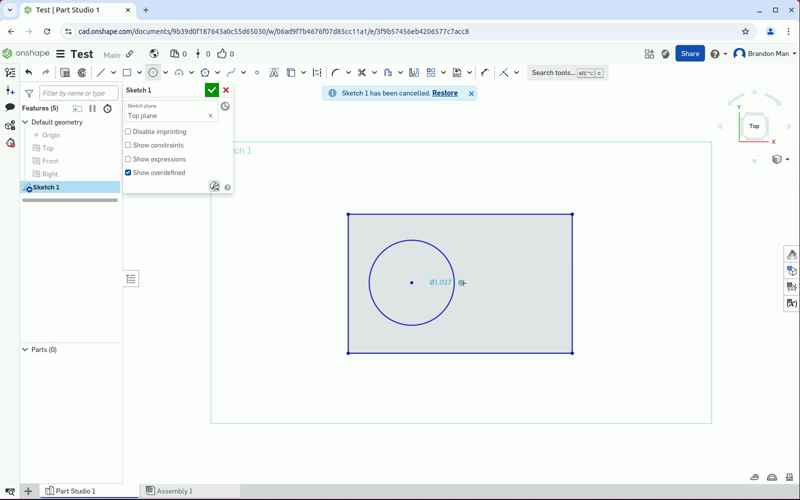
scroll(6)
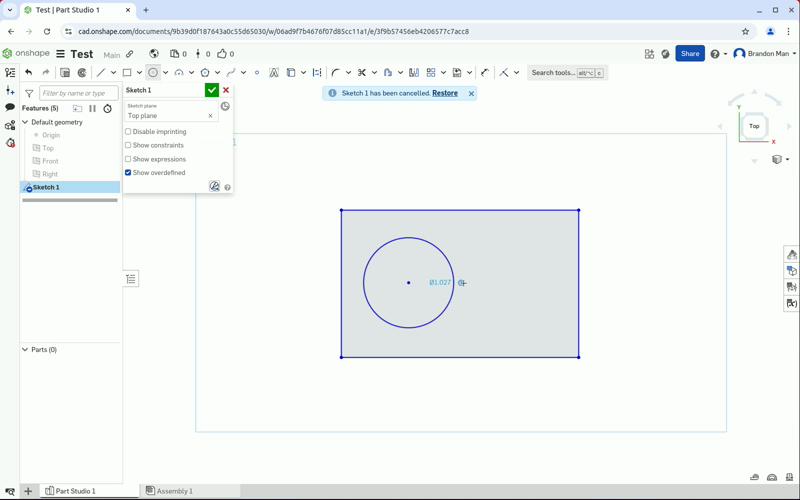
scroll(6)
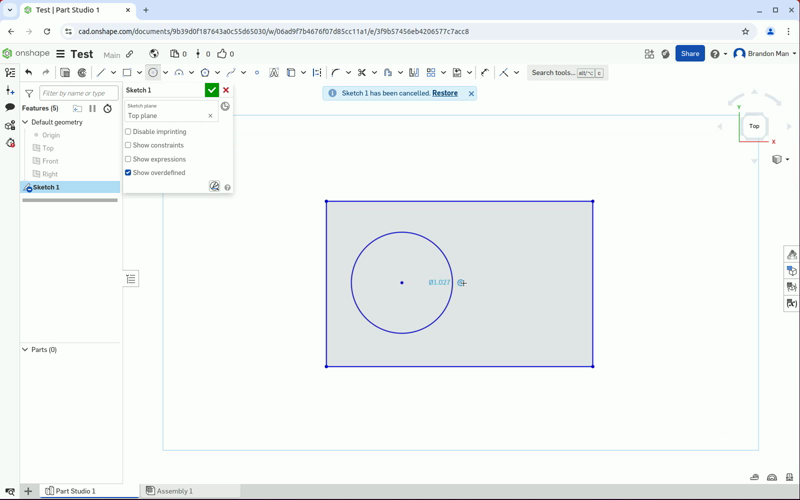
scroll(6)
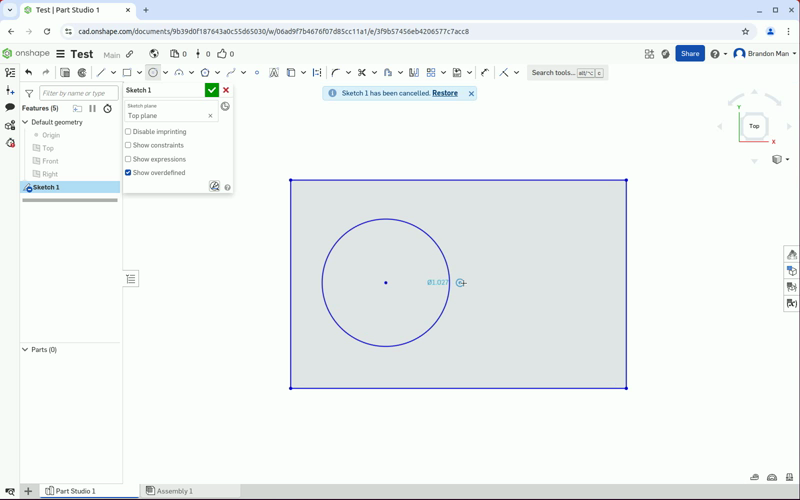
scroll(6)
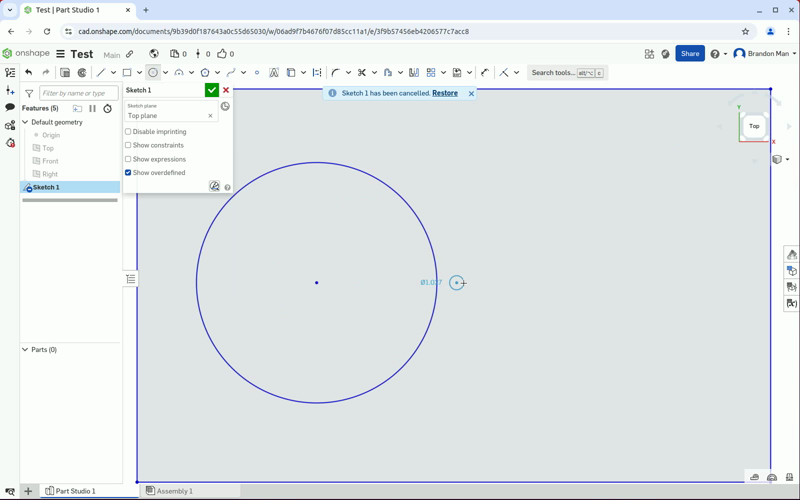
scroll(6)
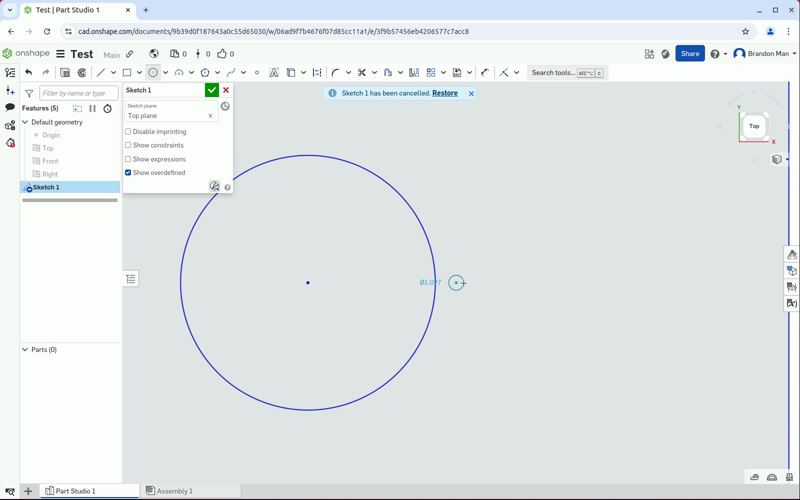
scroll(6)
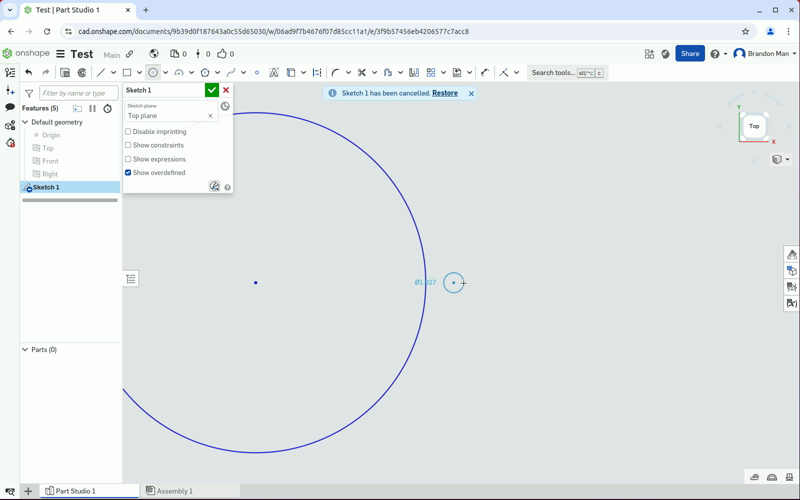
scroll(6)
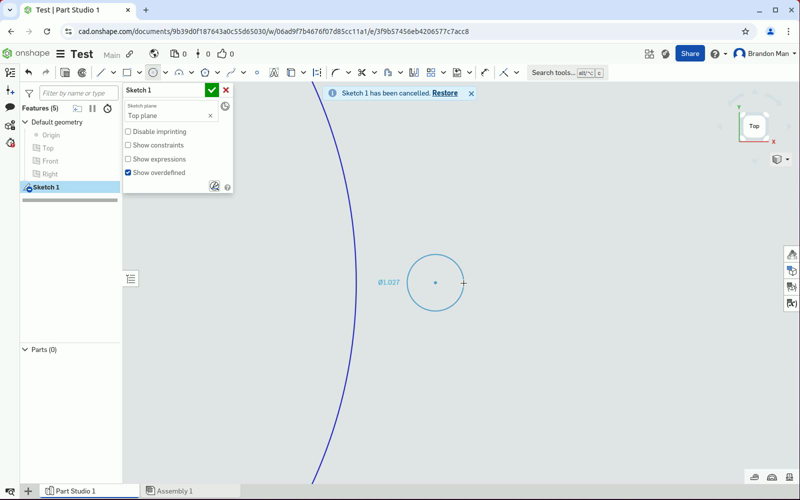
click(463, 282)
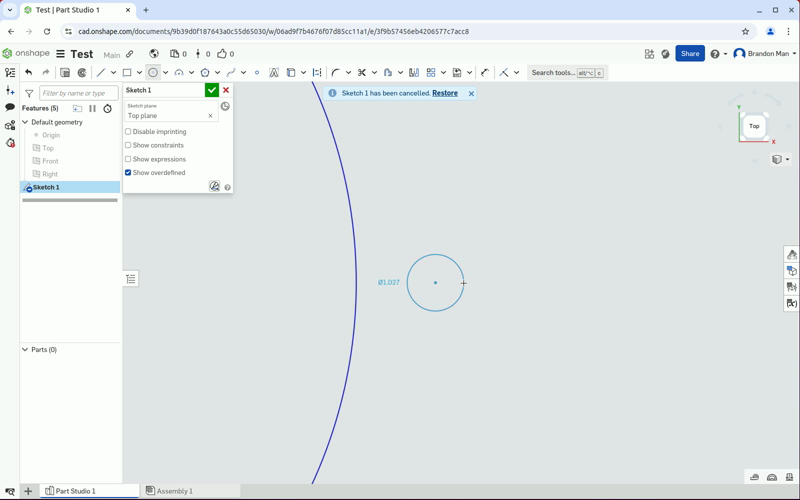
scroll(-6)
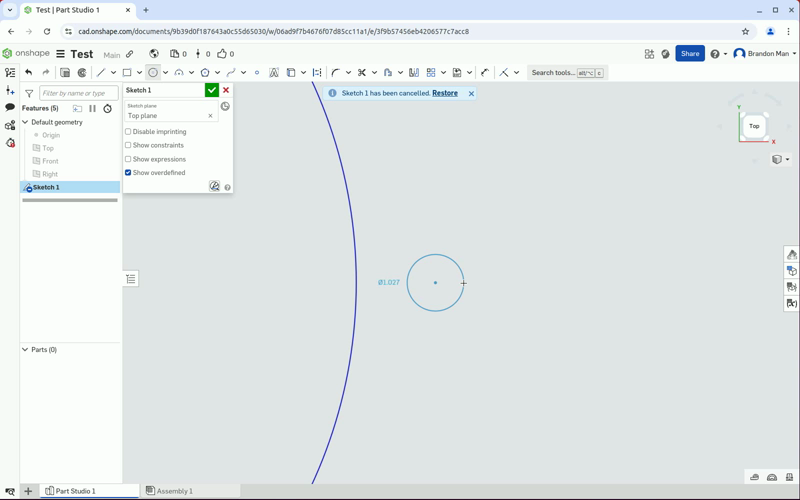
scroll(-6)
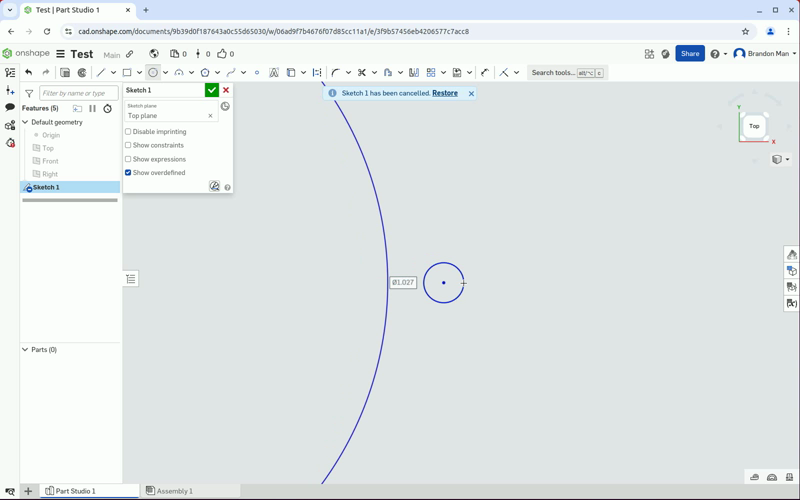
scroll(-6)
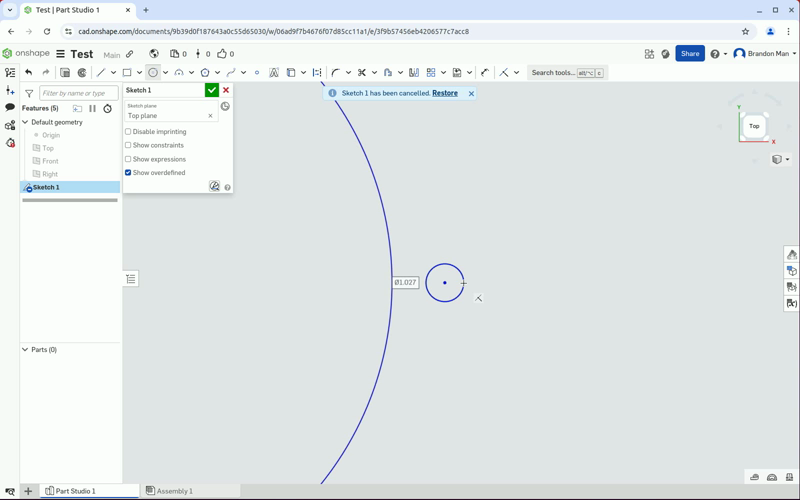
scroll(-6)
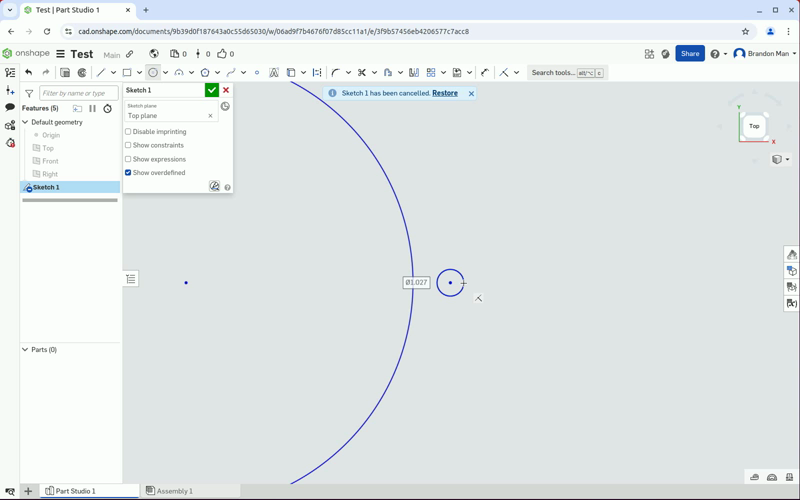
scroll(-6)
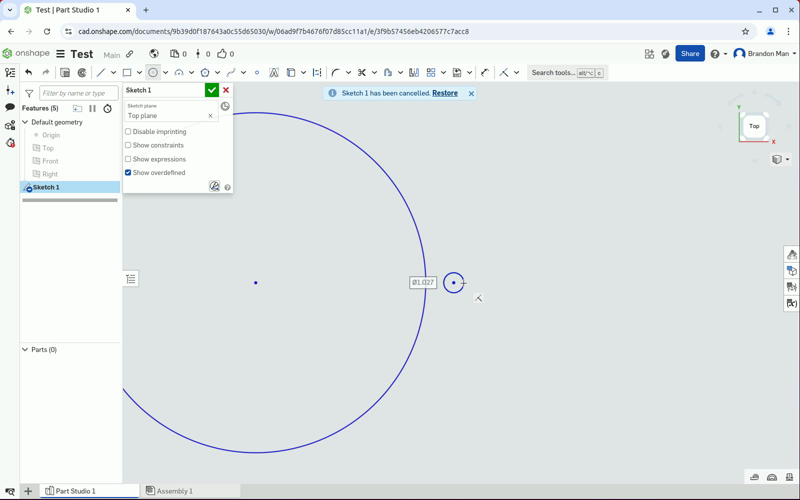
scroll(-6)
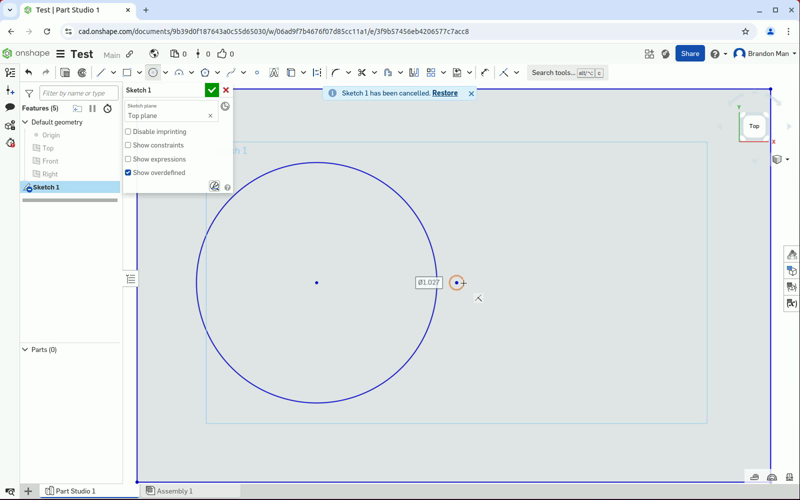
scroll(-6)
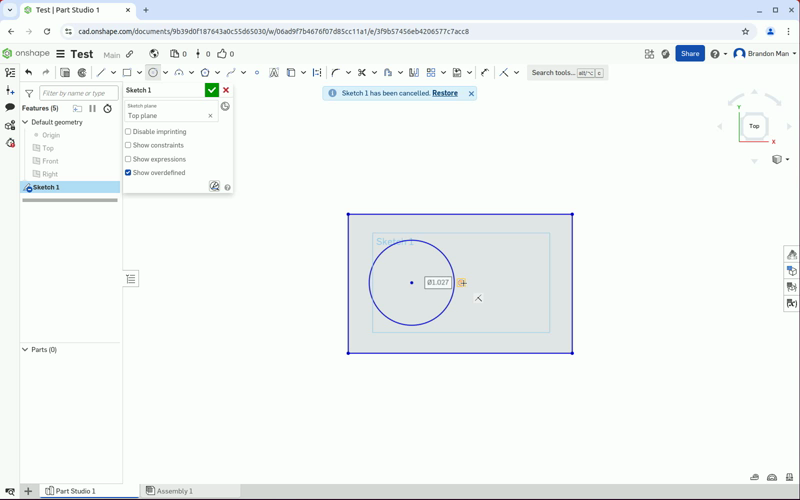
key(esc)
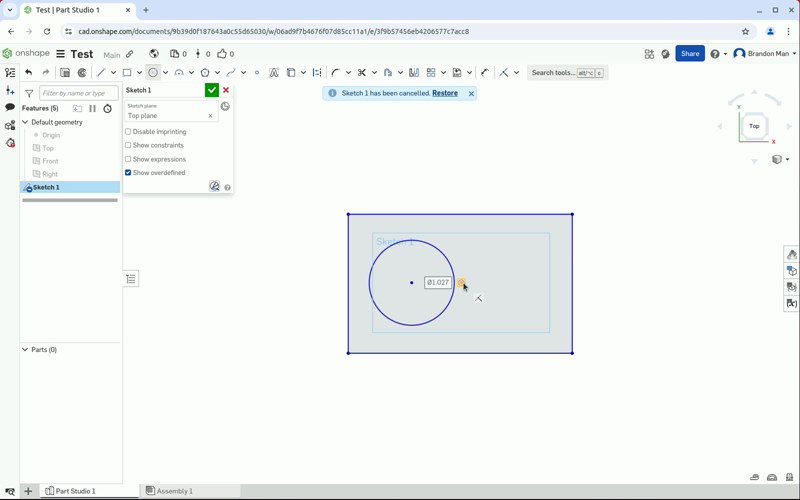
key(c)
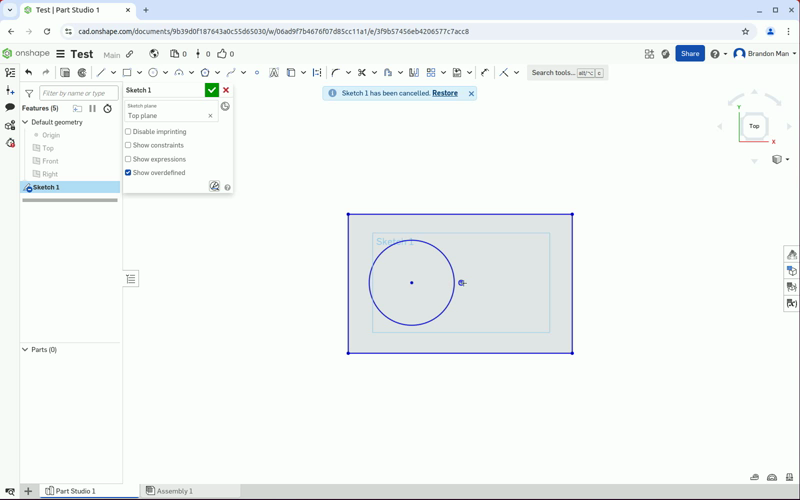
key_down(shift)
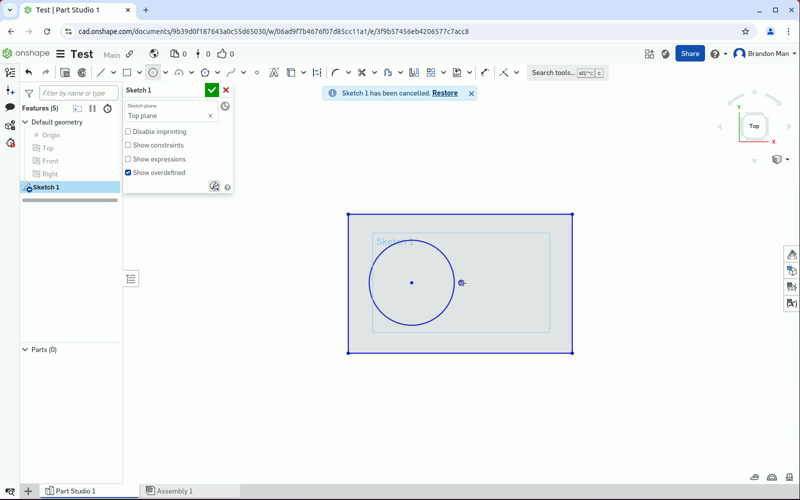
mouse_move(501, 282)
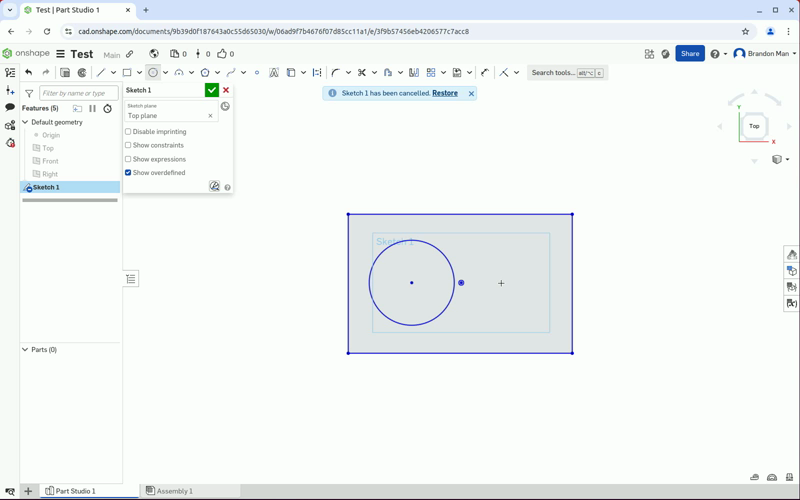
click(501, 282)
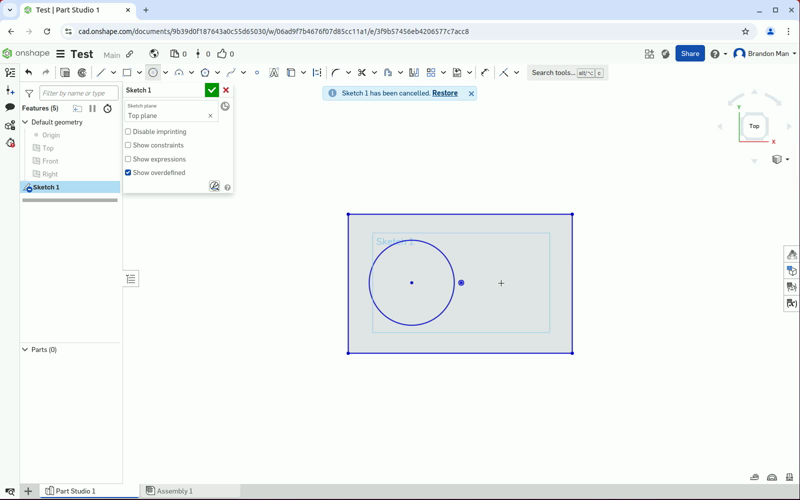
key_up(shift)
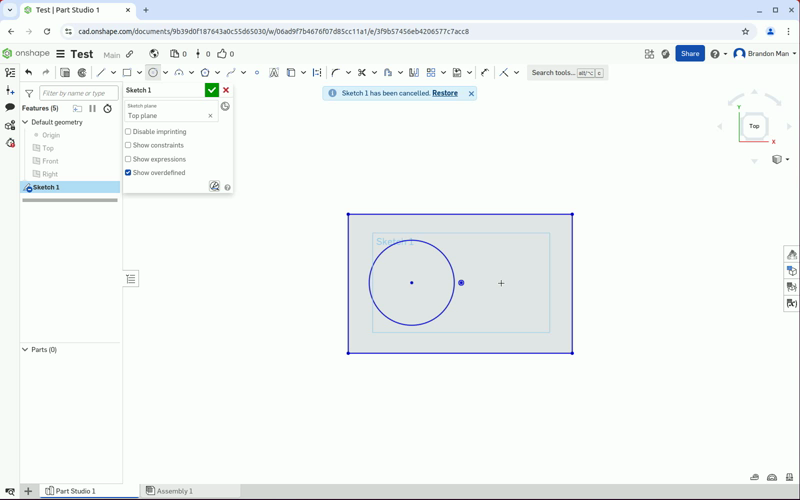
mouse_move(515, 282)
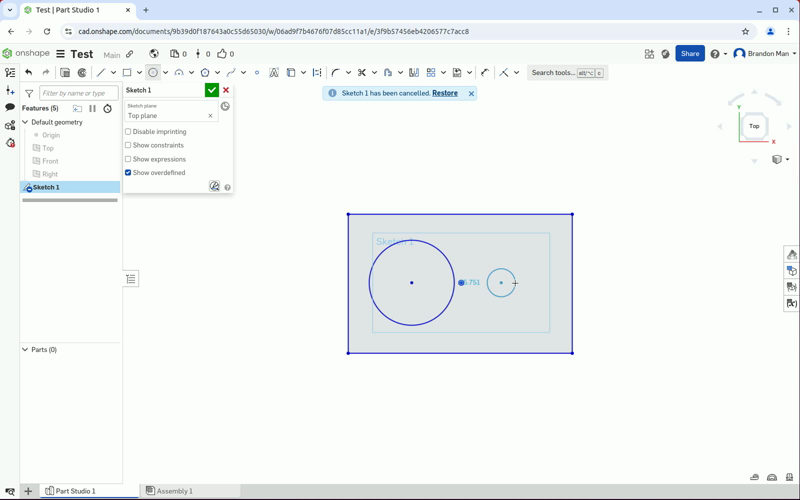
click(515, 282)
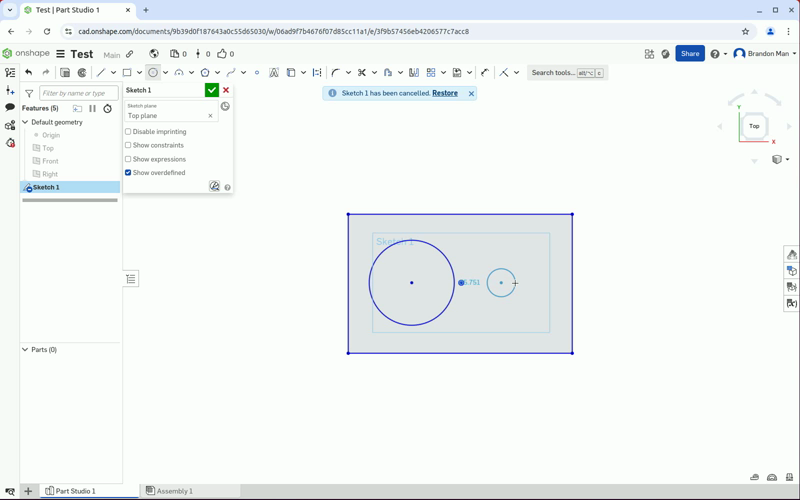
key(esc)
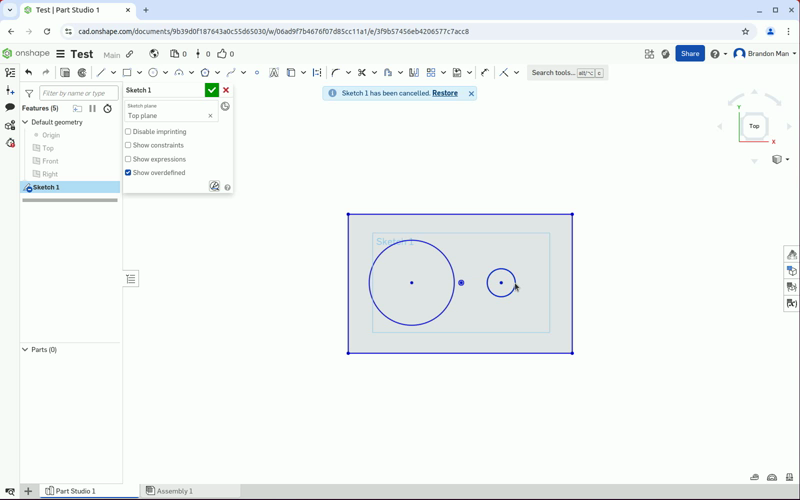
mouse_move(540, 248)
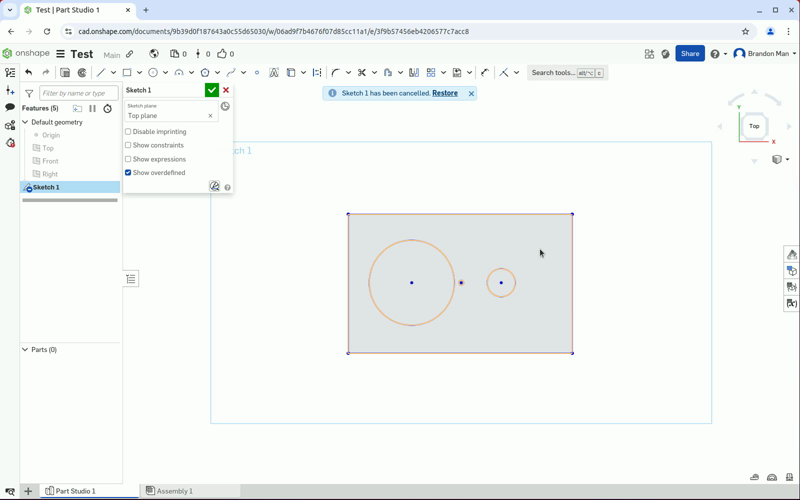
click(540, 248)
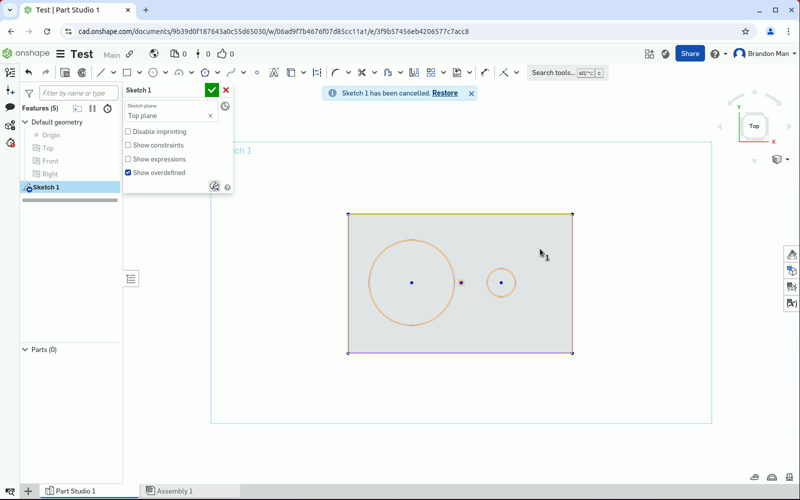
mouse_move(73, 352)
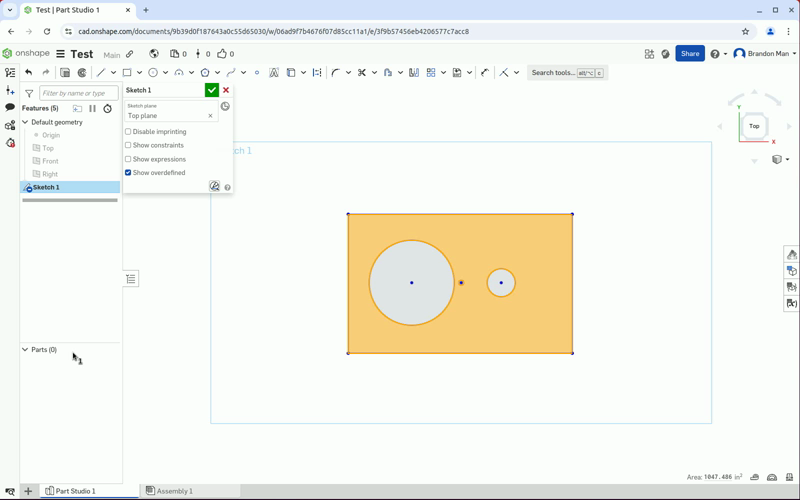
key(shift+y)
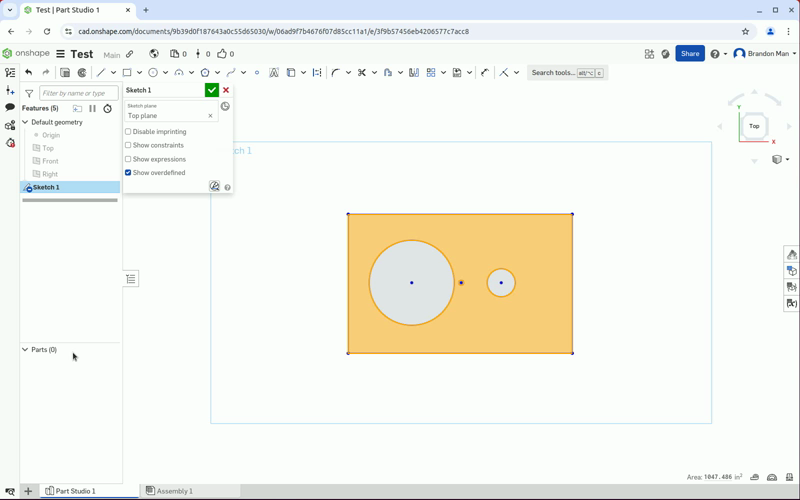
key(shift+e)
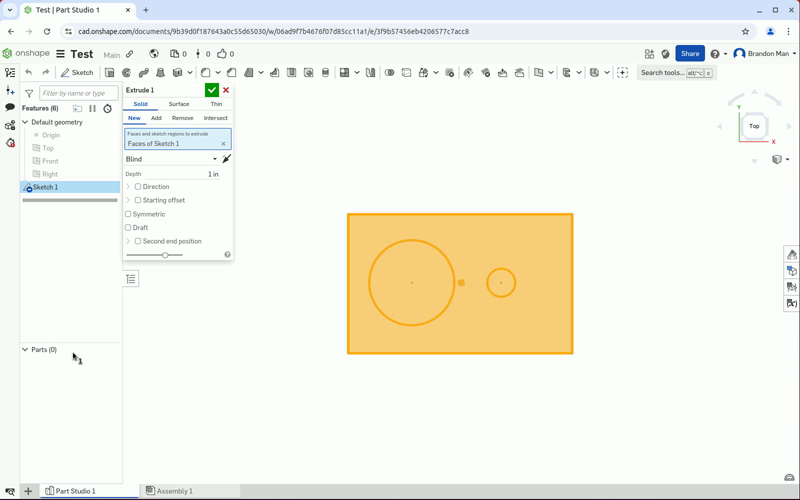
mouse_move(143, 106)
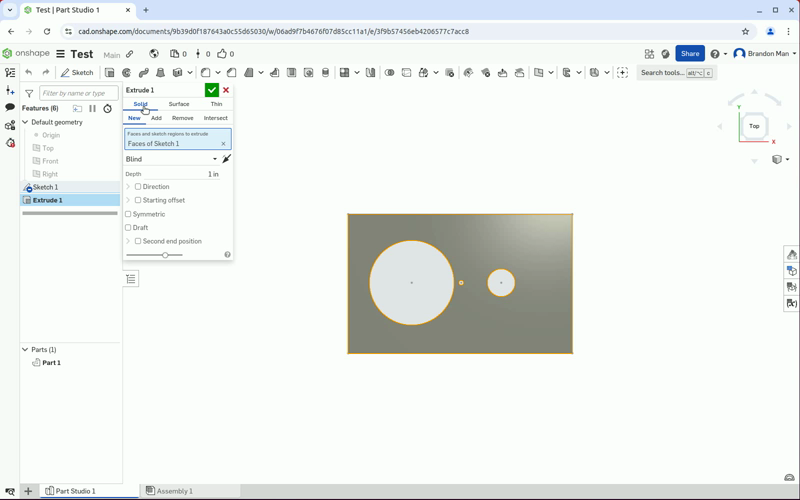
click(143, 106)
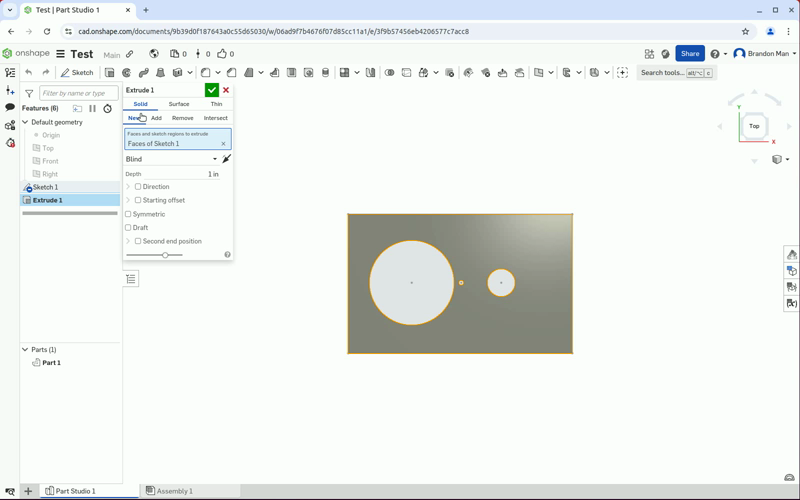
mouse_move(137, 120)
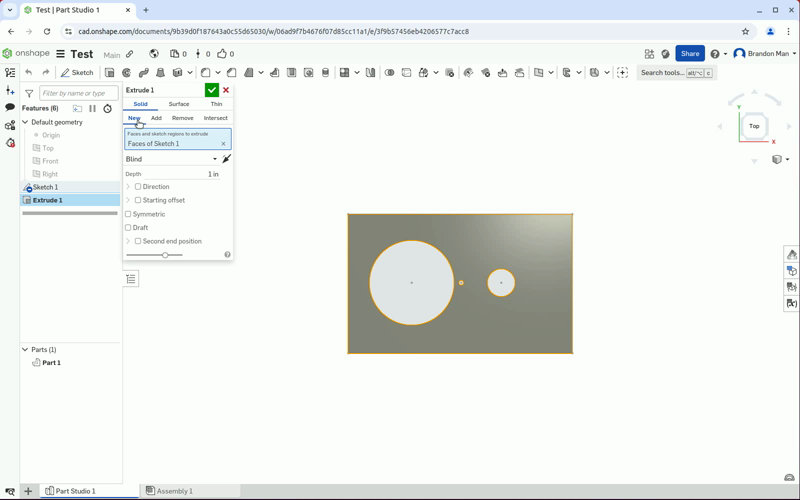
click(137, 120)
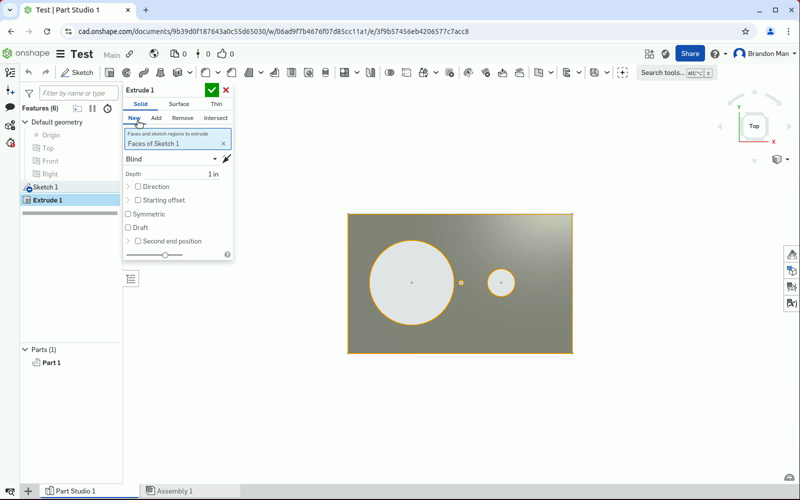
key(tab, 4)
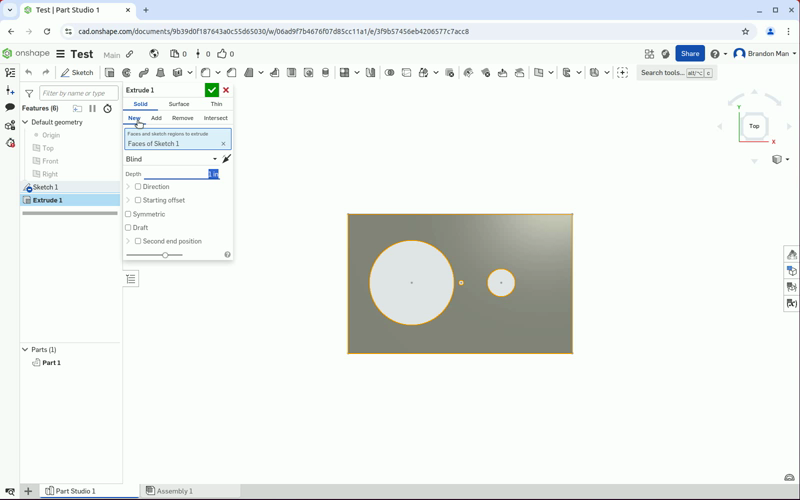
text(1.444)
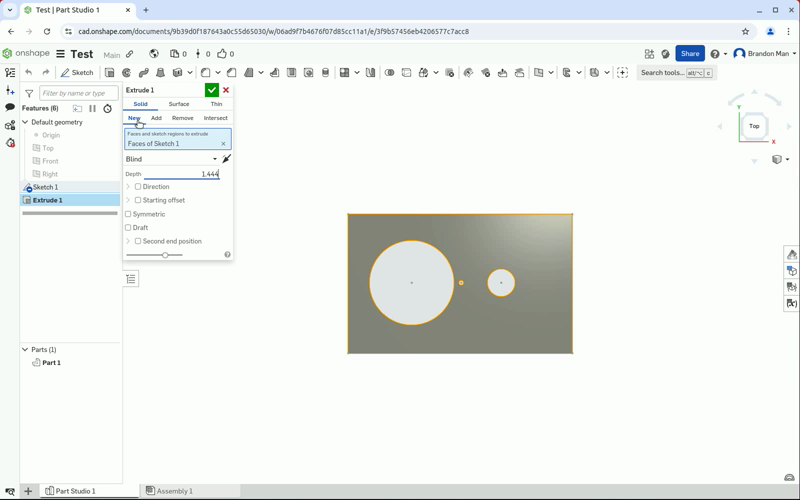
key(enter)
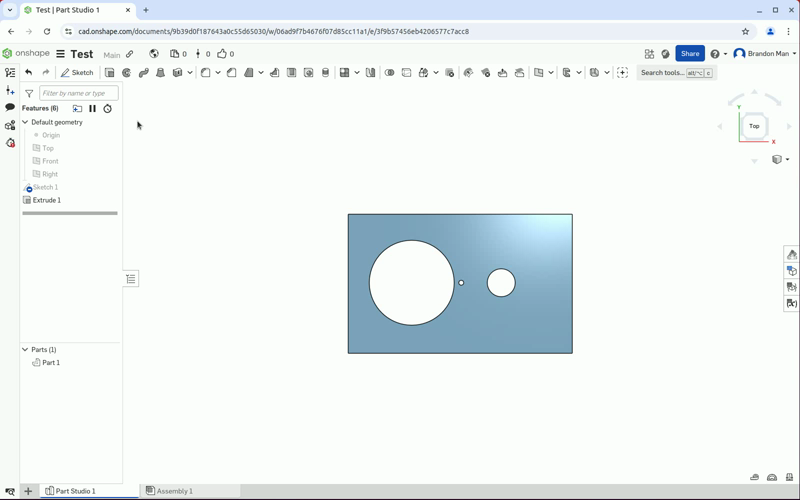
key(shift+h)
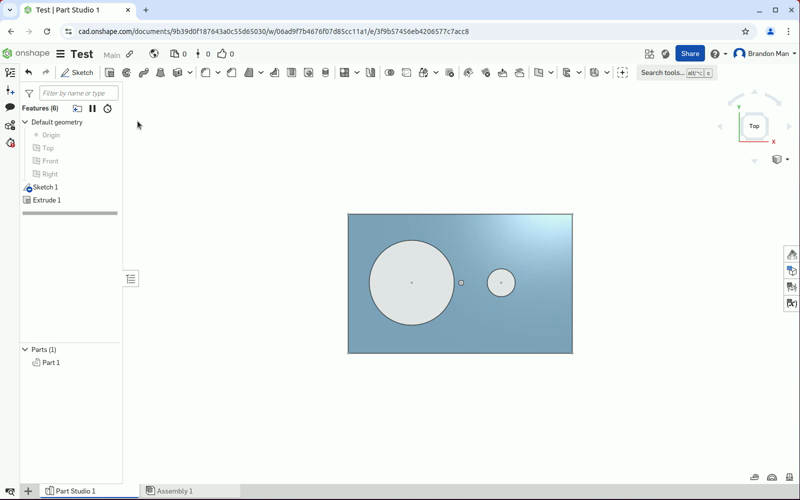
key(shift+h)
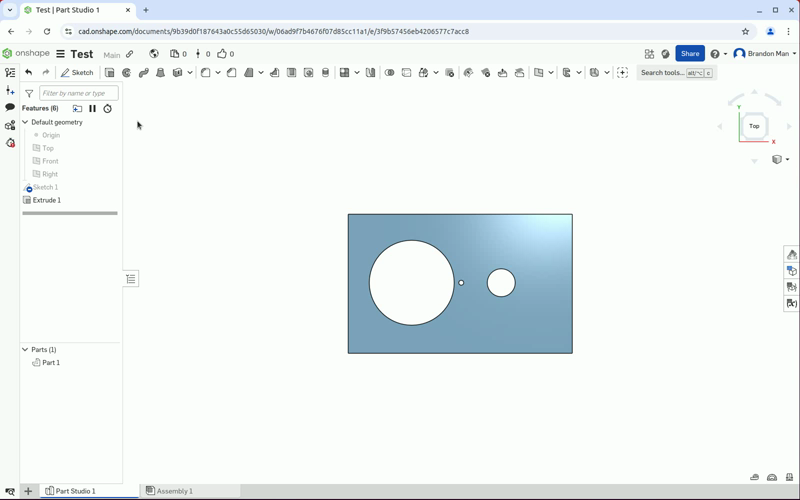
mouse_move(73, 189)
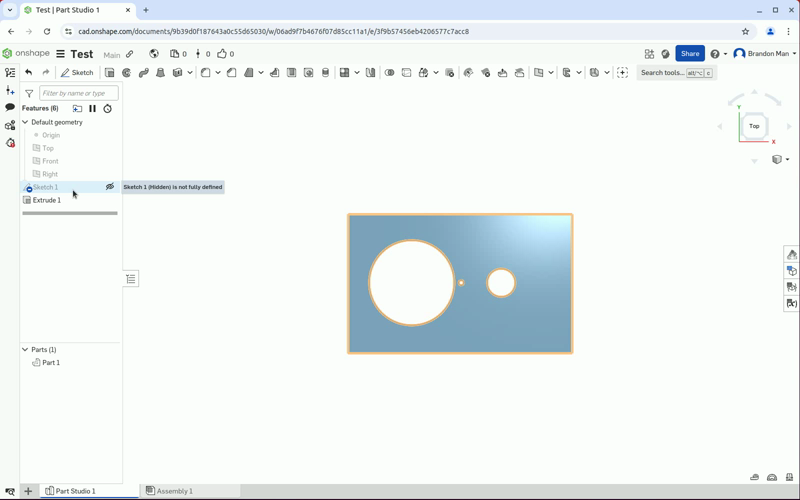
click(73, 189)
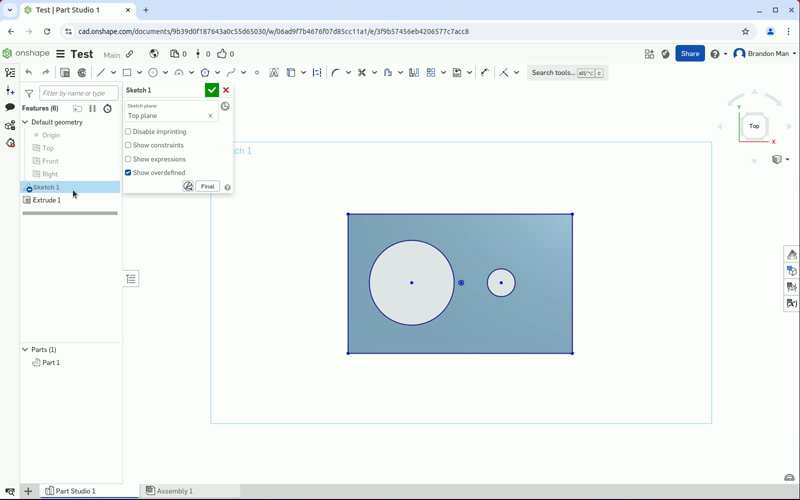
mouse_move(229, 92)
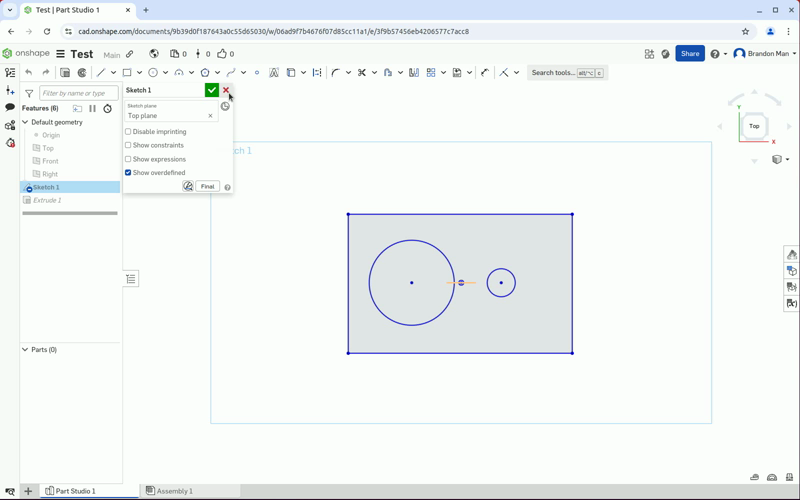
click(229, 92)
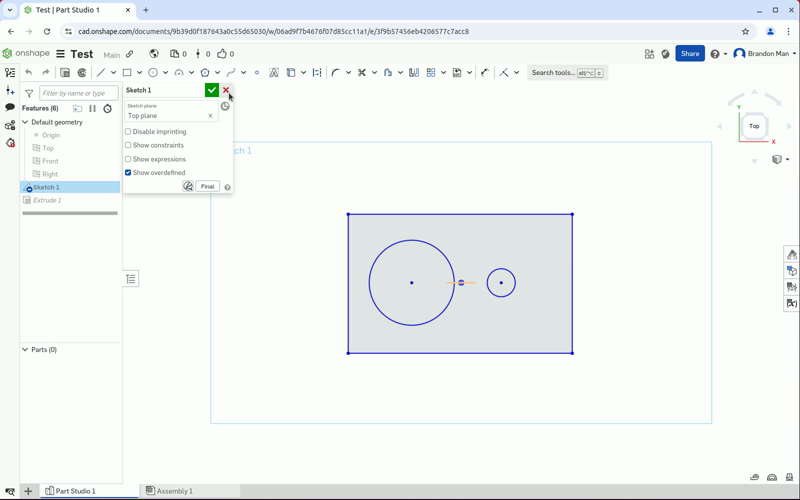
key(shift+s)
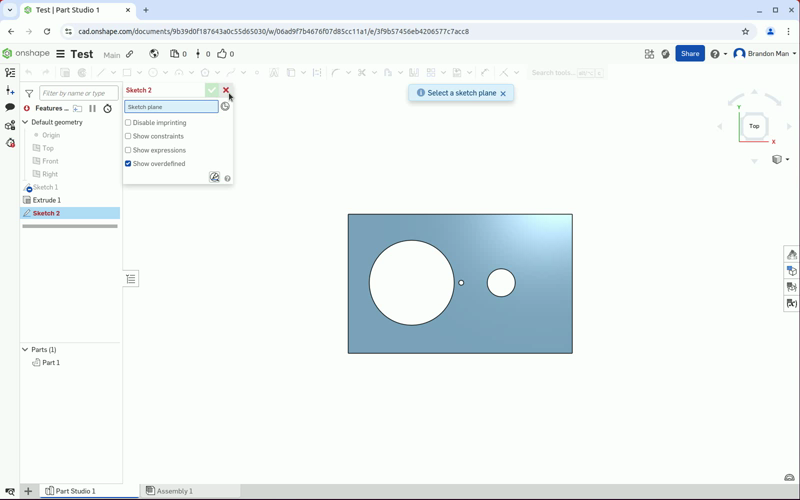
mouse_move(73, 150)
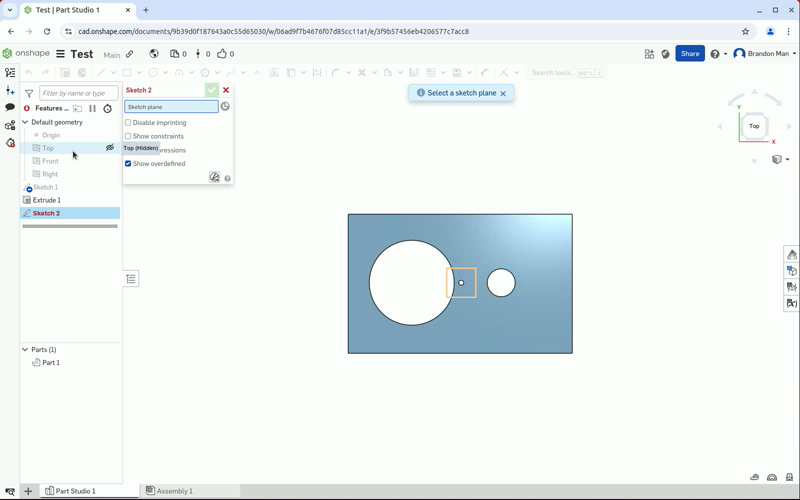
click(73, 150)
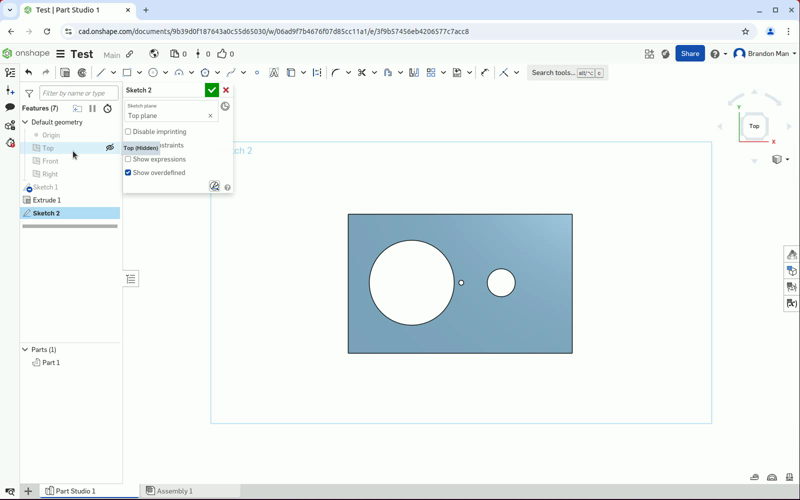
mouse_move(73, 352)
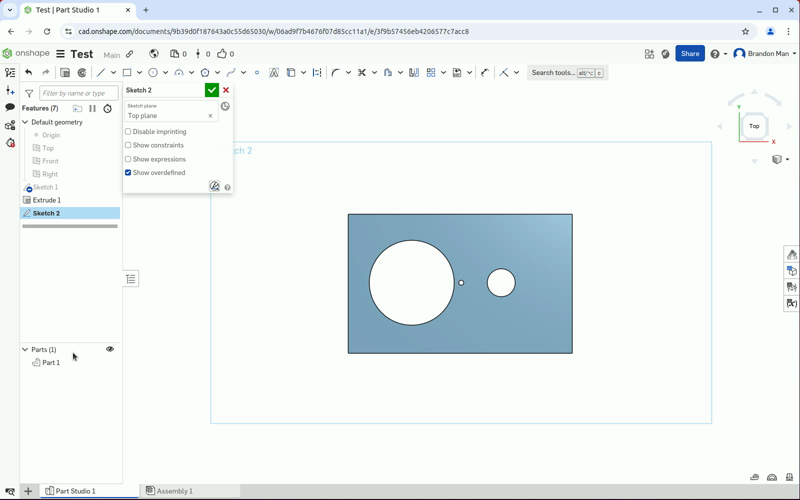
key(y)
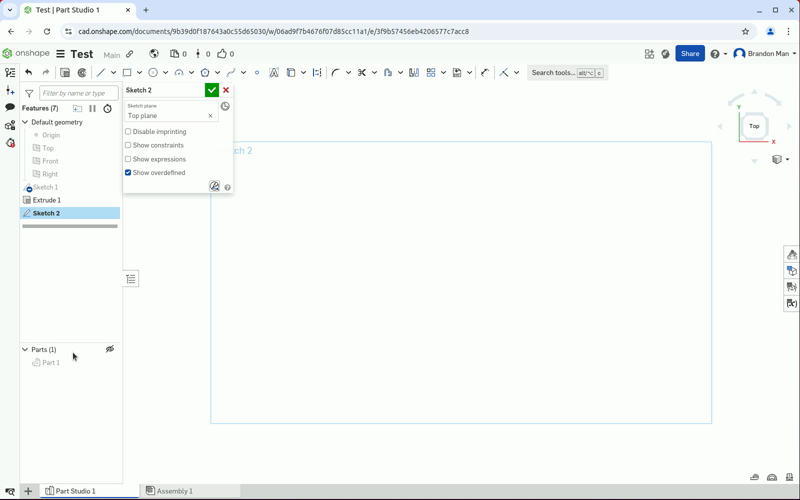
key(l)
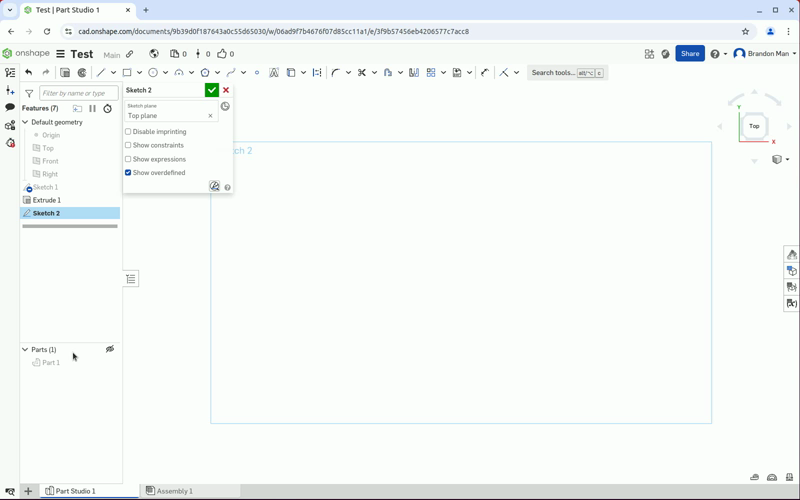
key_down(shift)
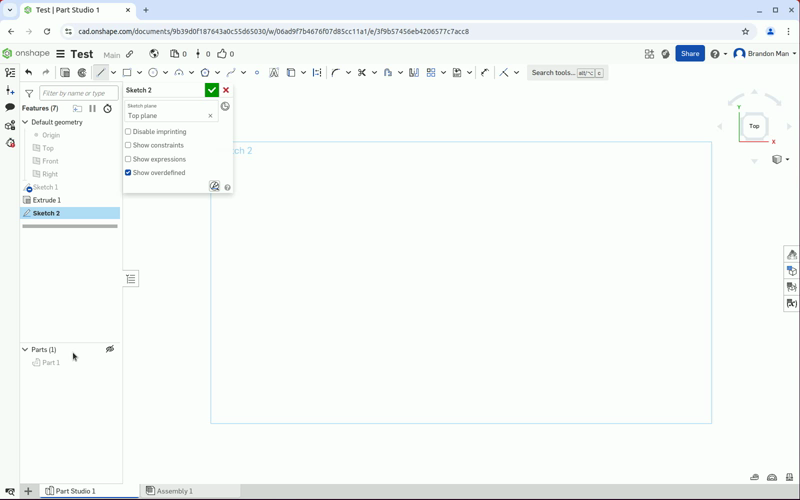
mouse_move(348, 353)
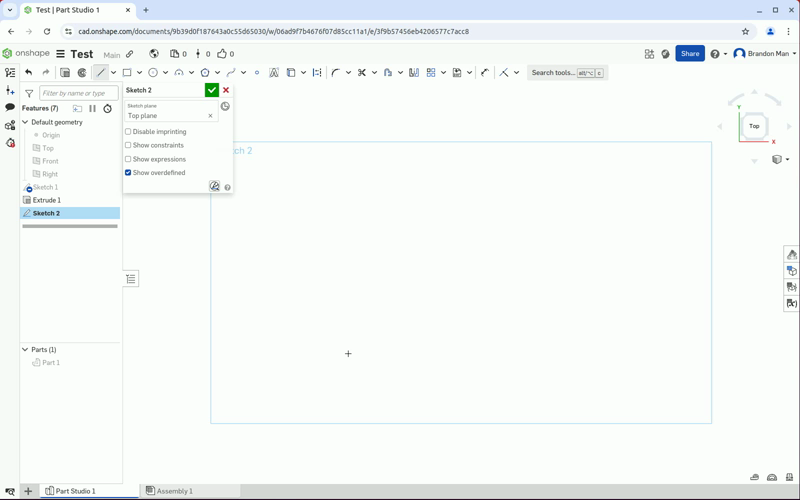
click(348, 353)
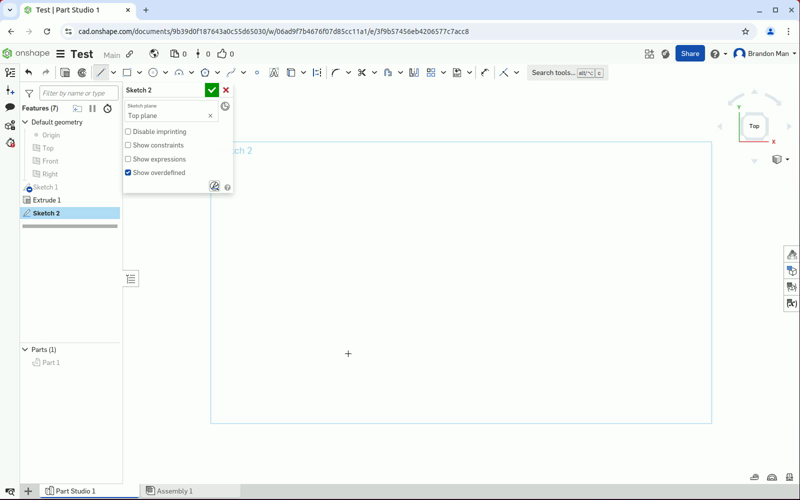
key_up(shift)
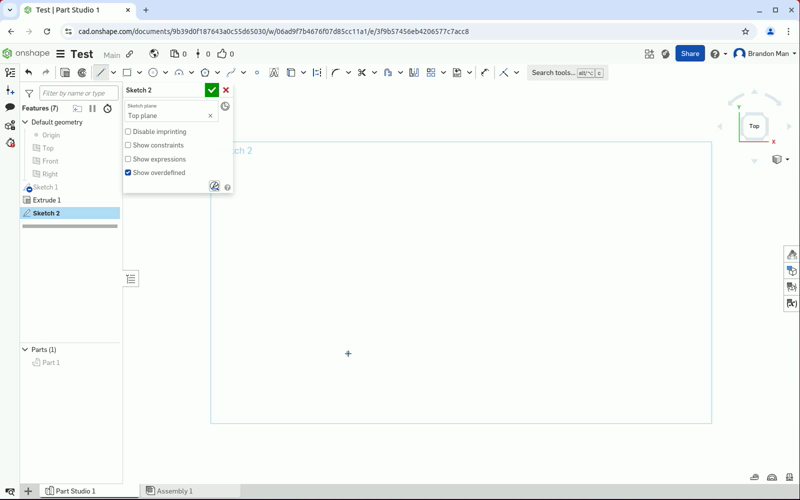
key_down(shift)
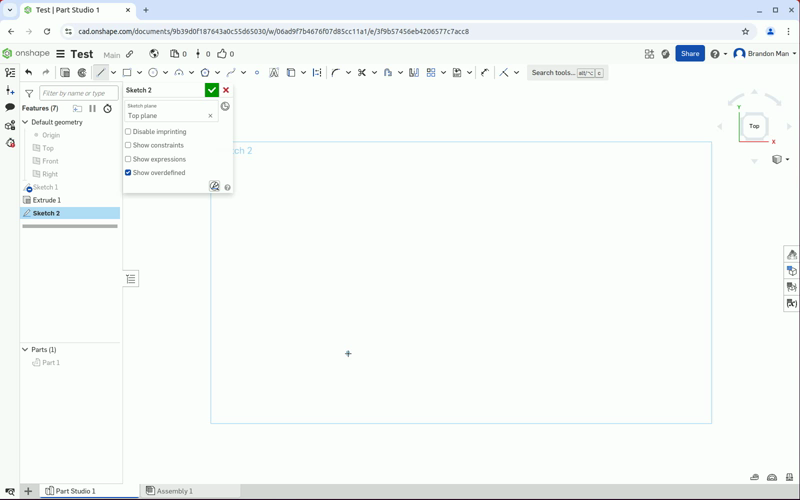
mouse_move(572, 353)
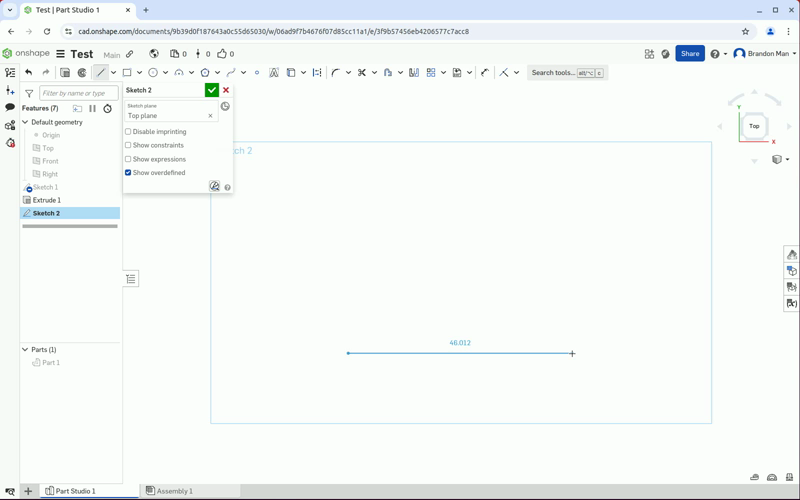
click(572, 353)
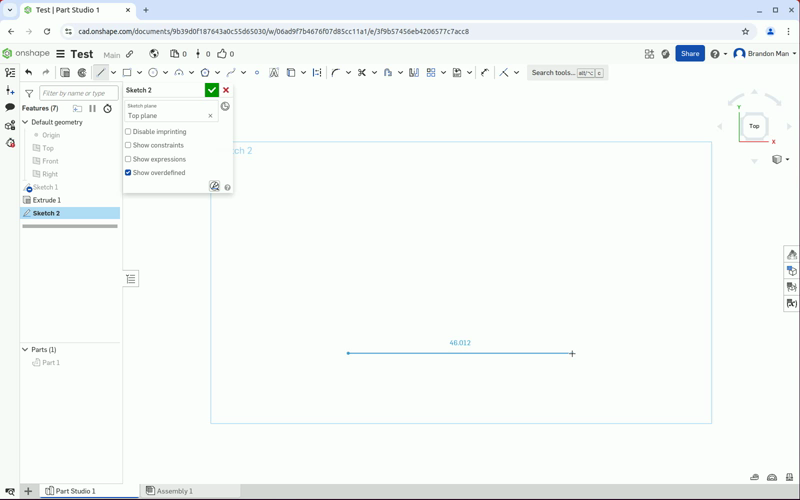
key_up(shift)
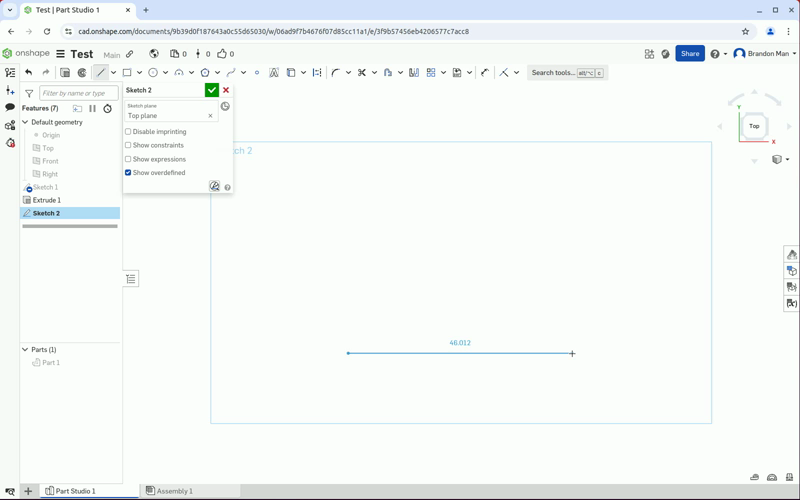
key_down(shift)
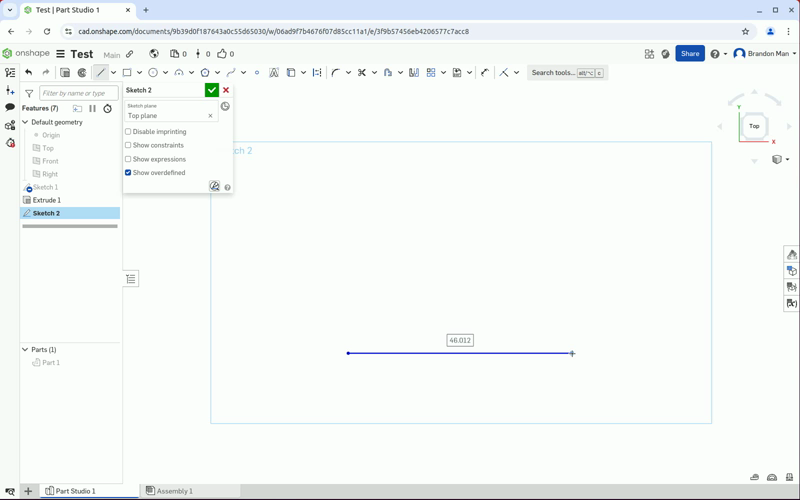
mouse_move(572, 214)
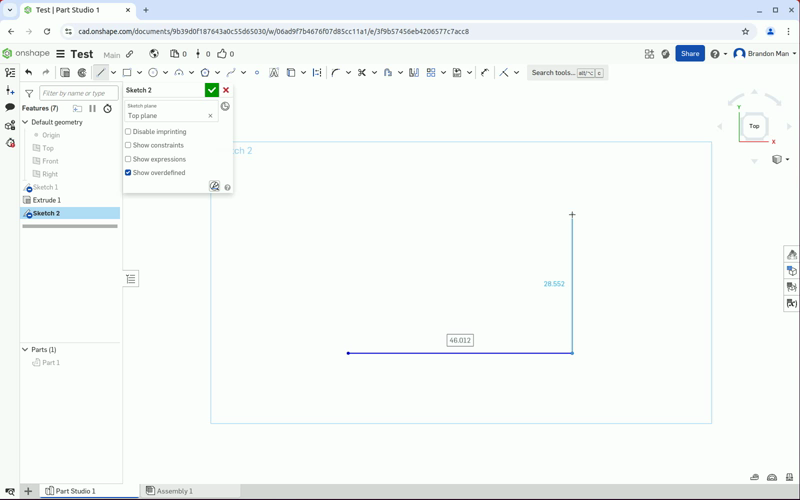
click(572, 214)
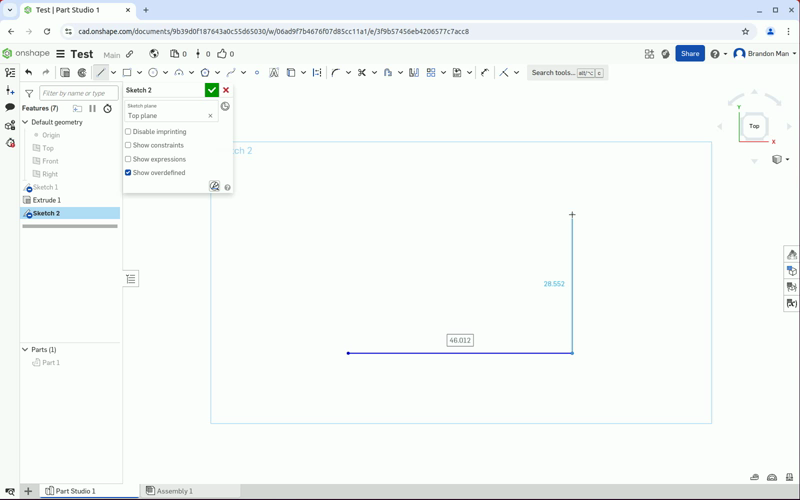
key_up(shift)
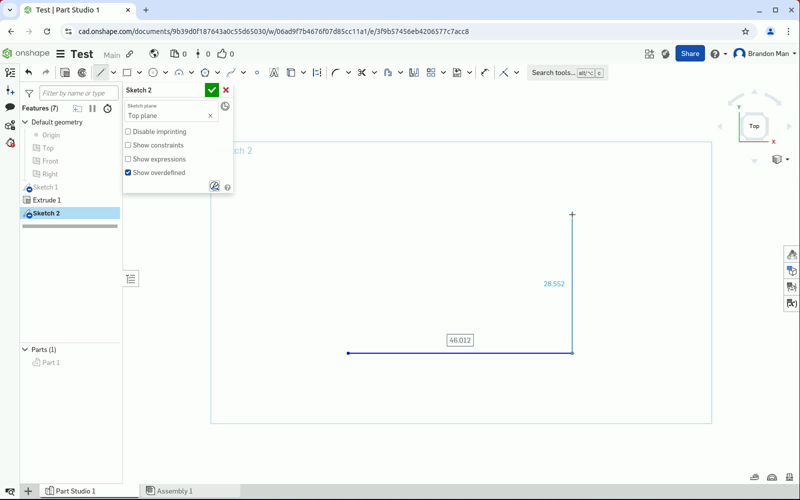
key_down(shift)
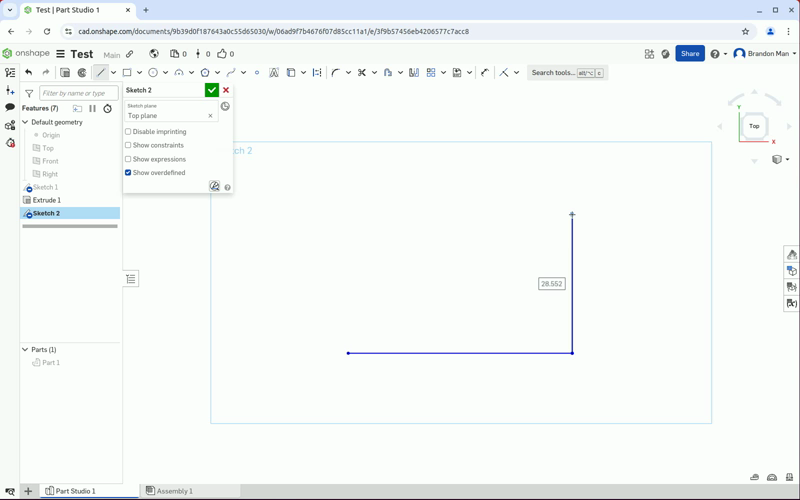
mouse_move(348, 214)
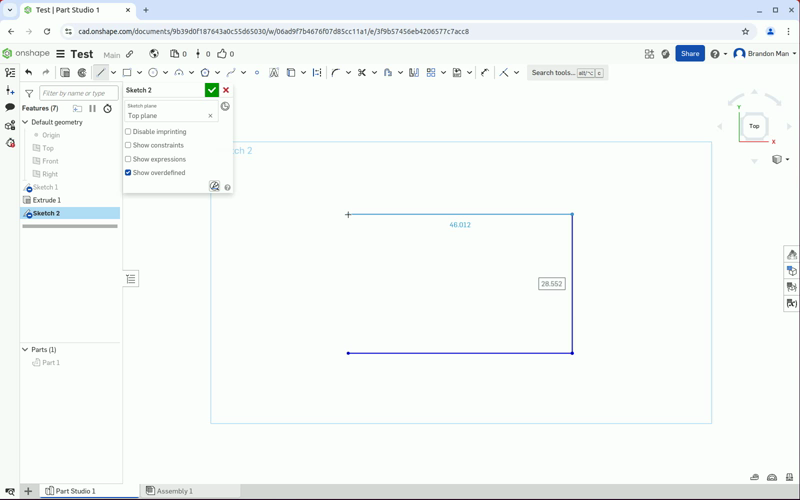
click(348, 214)
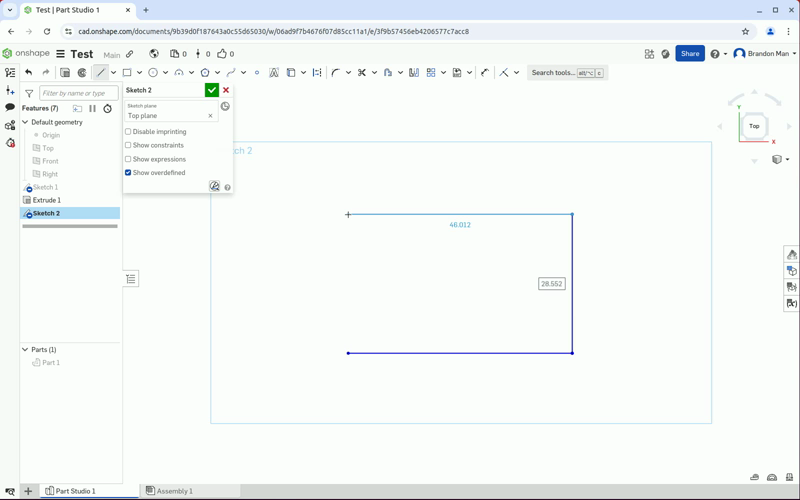
key_up(shift)
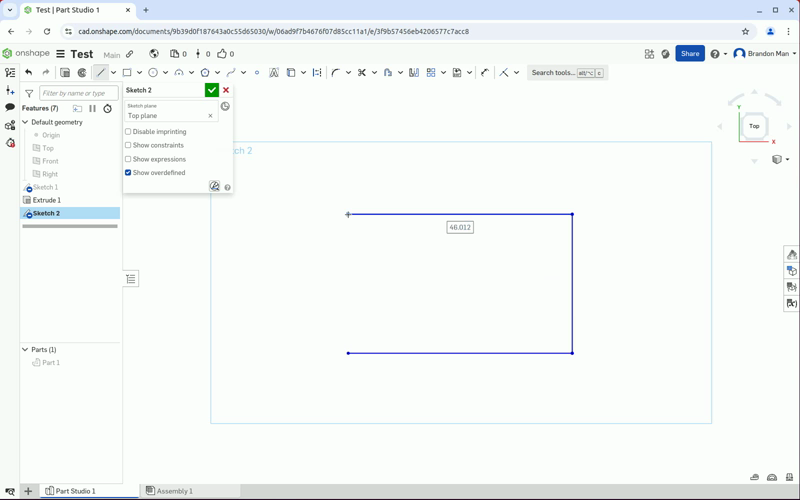
key_down(shift)
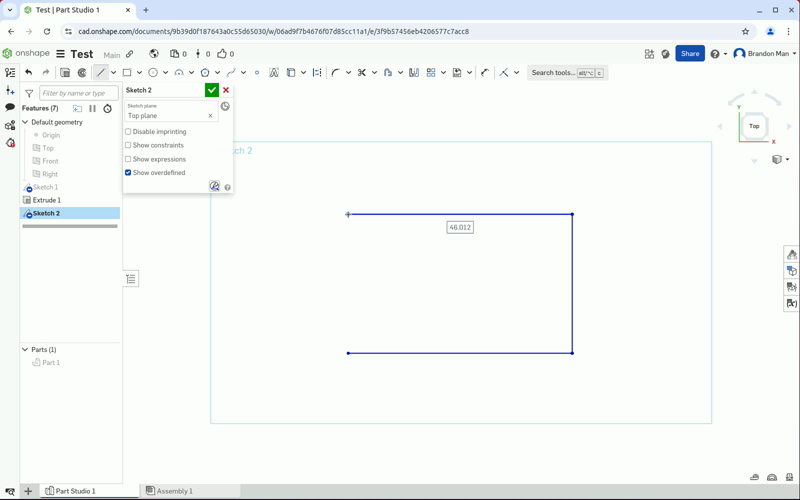
mouse_move(348, 353)
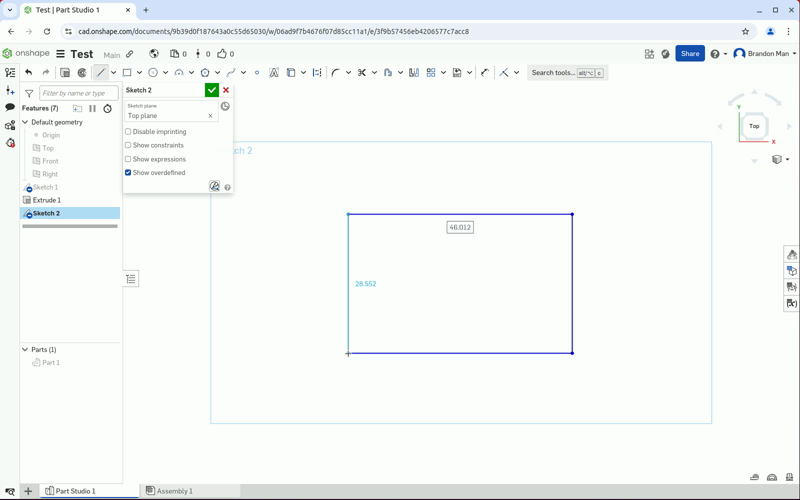
key_up(shift)
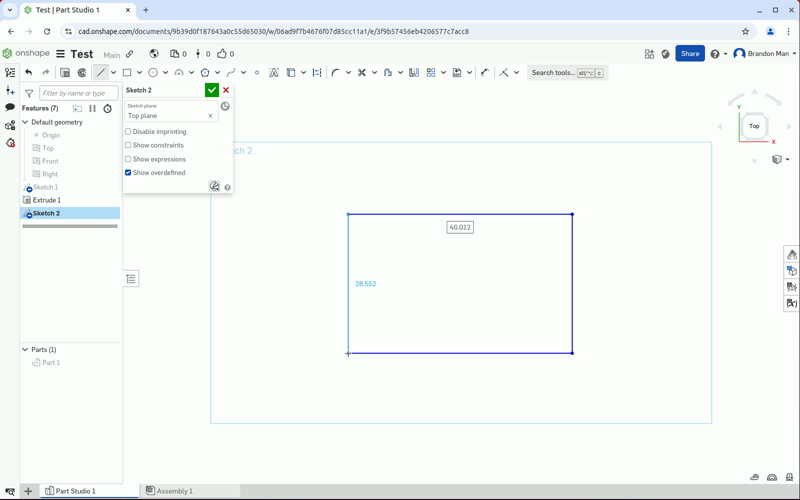
click(348, 353)
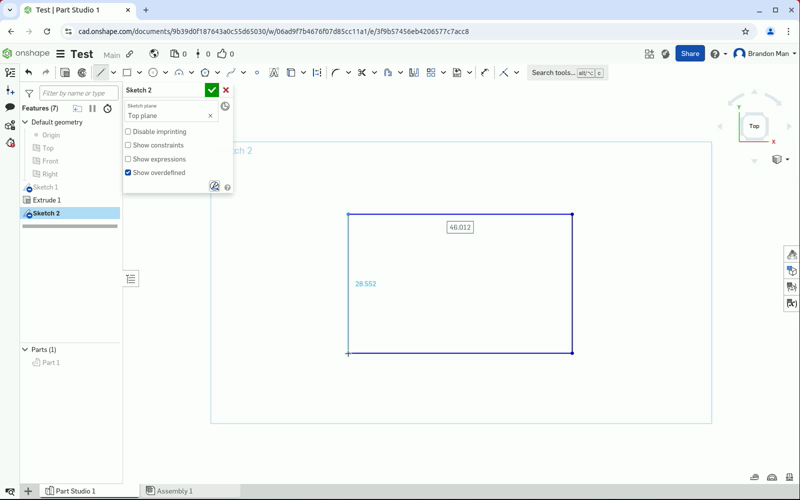
key(esc)
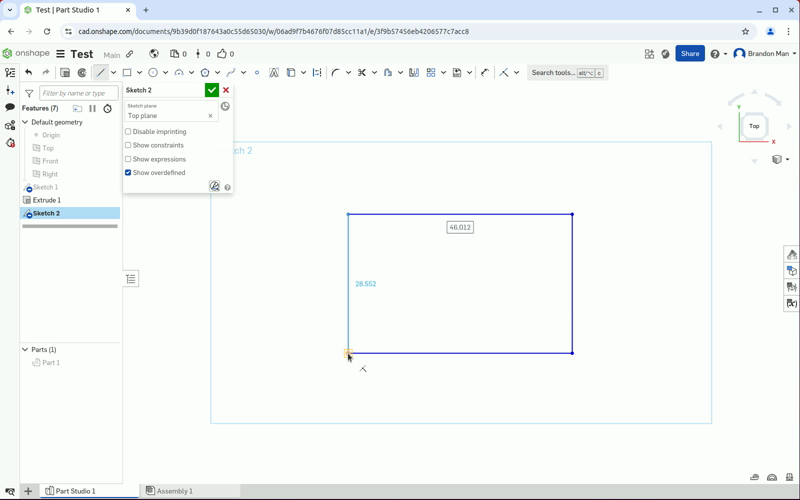
key(c)
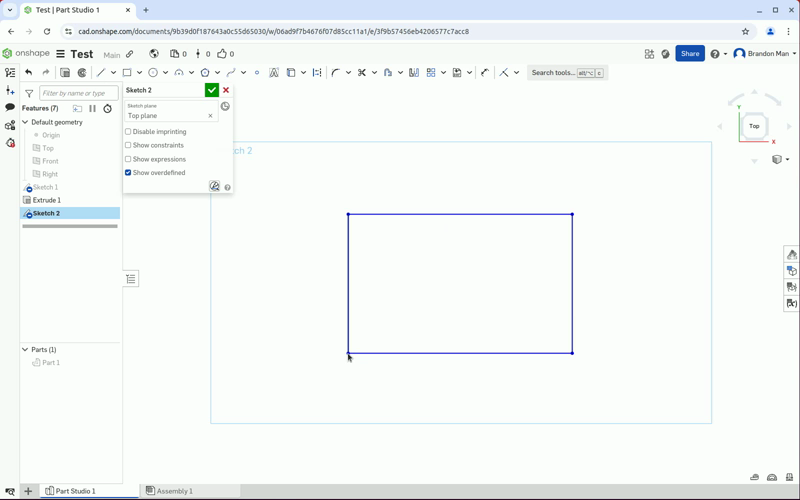
key_down(shift)
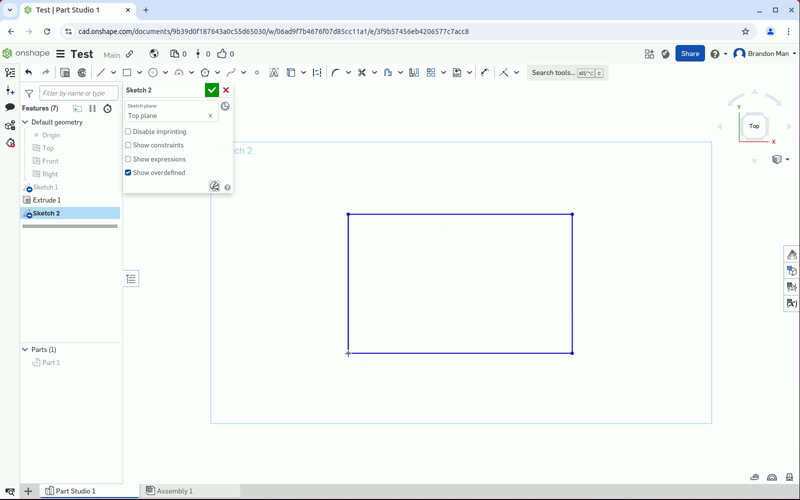
mouse_move(411, 282)
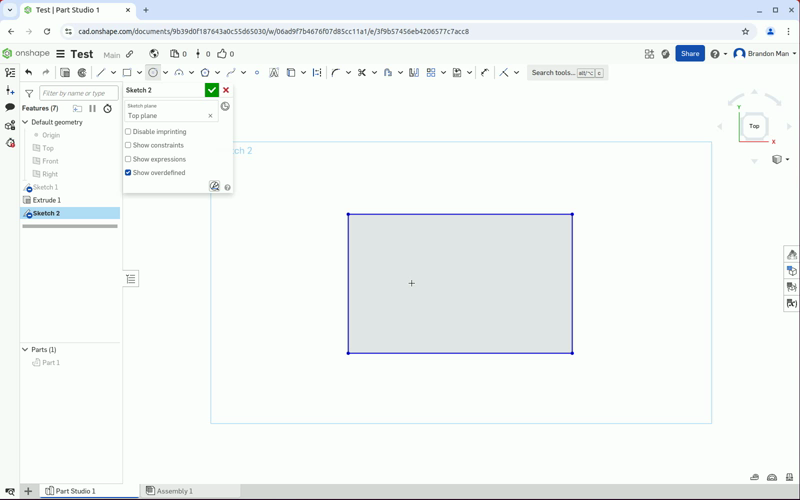
click(411, 282)
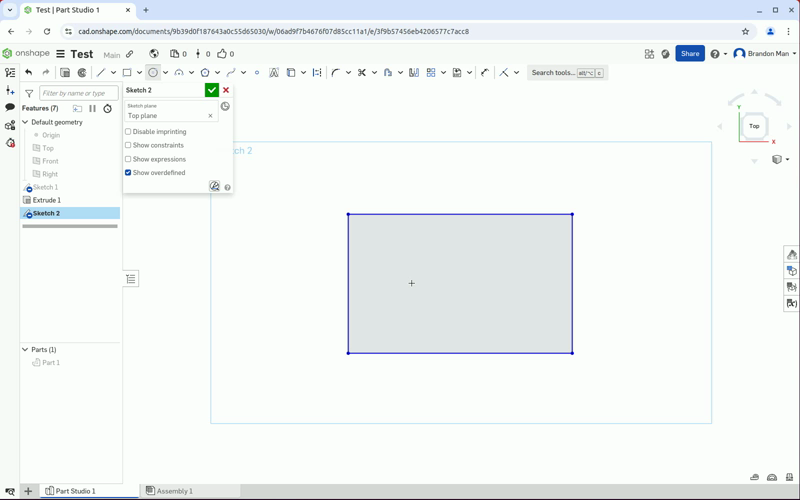
key_up(shift)
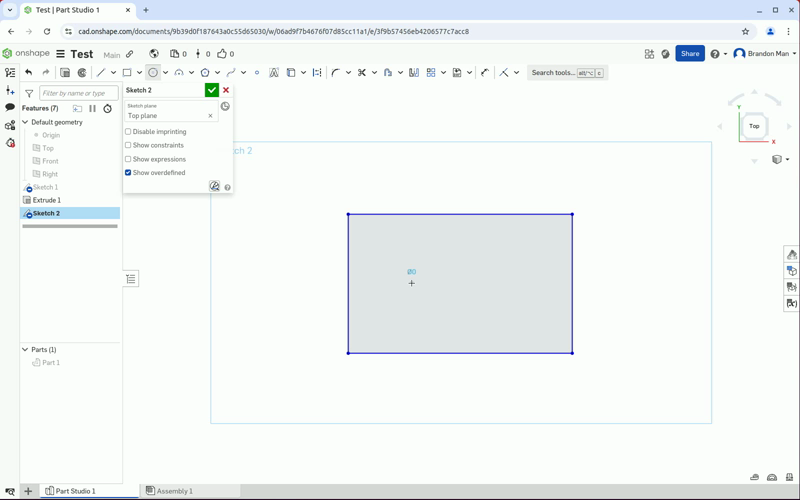
mouse_move(454, 282)
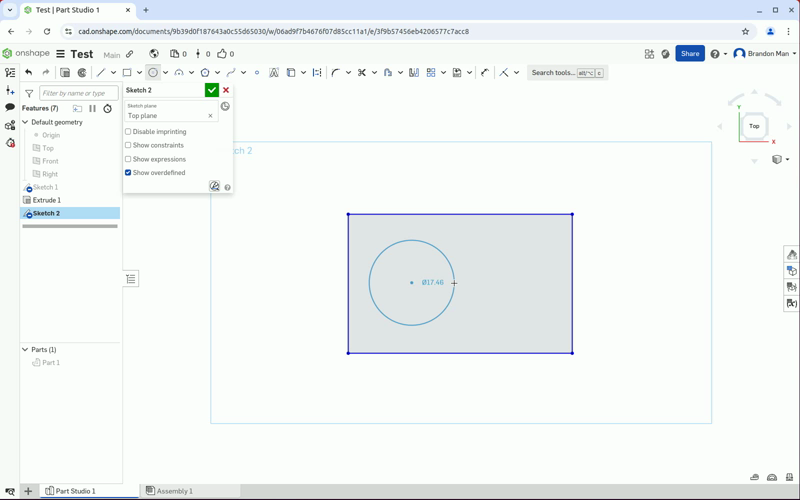
click(454, 282)
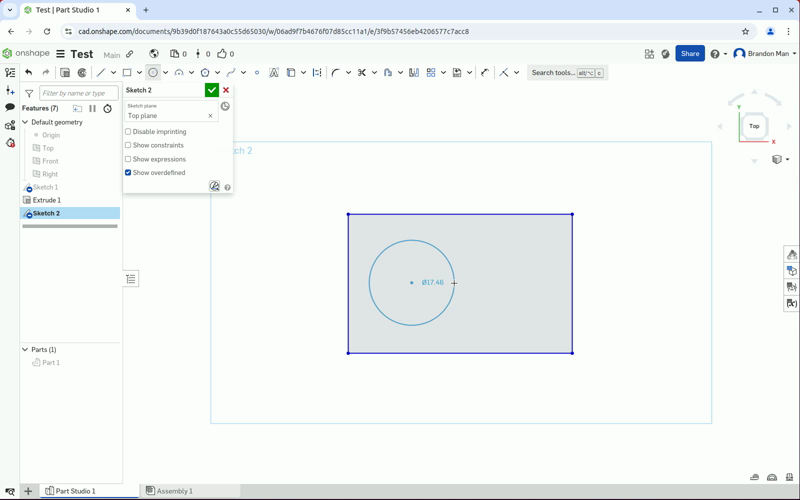
key(esc)
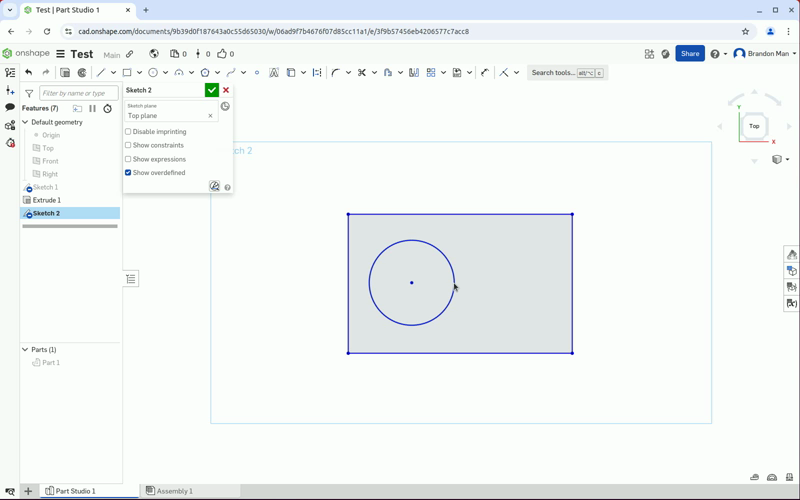
key(c)
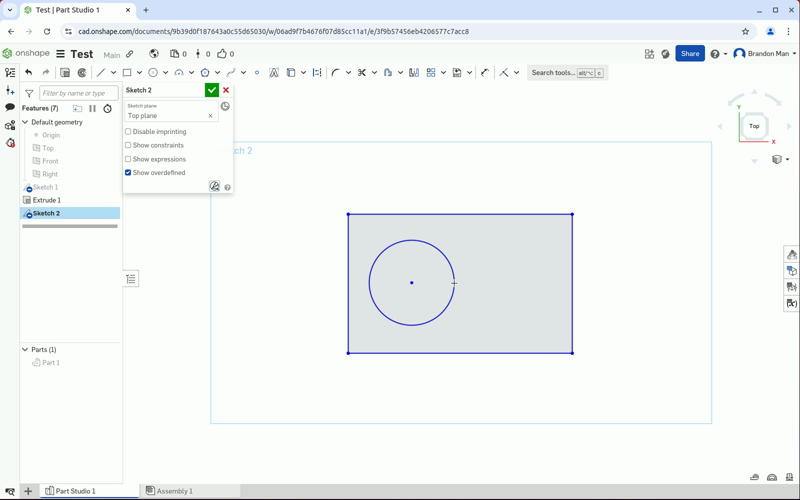
key_down(shift)
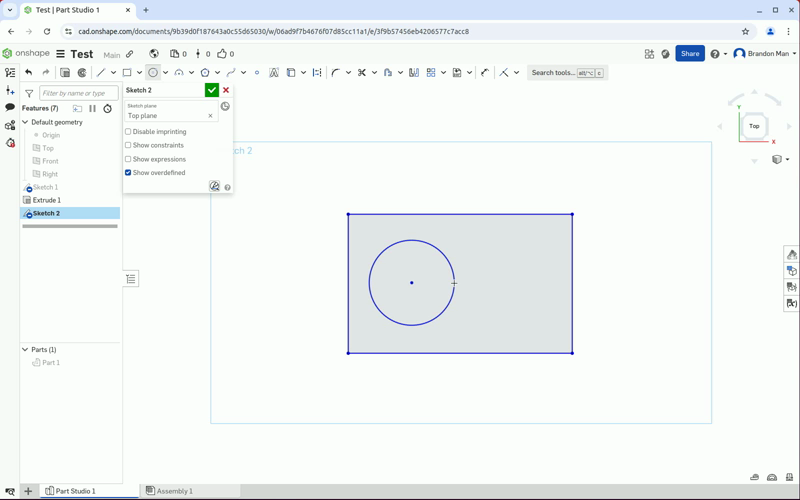
mouse_move(461, 282)
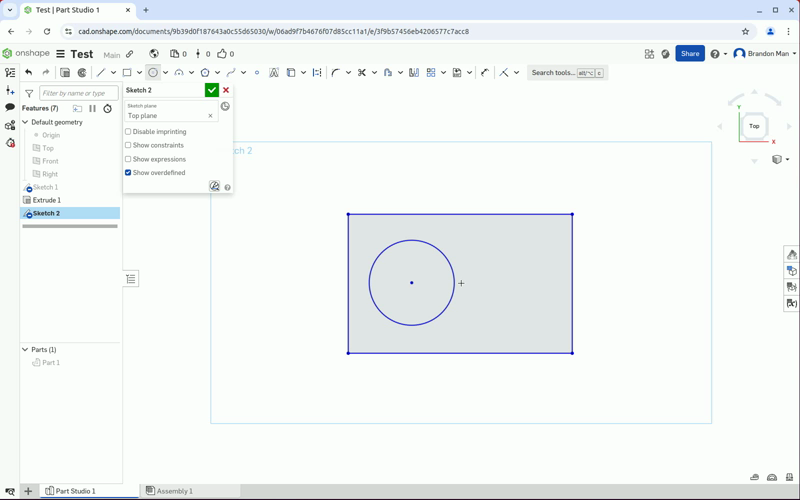
click(461, 282)
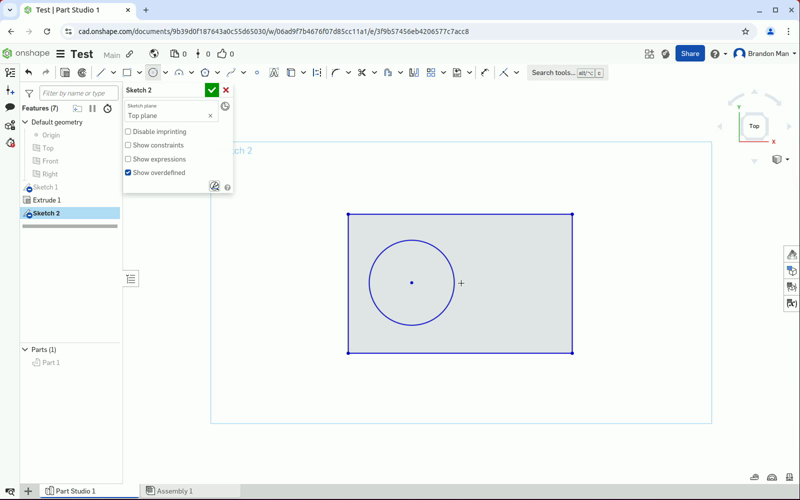
key_up(shift)
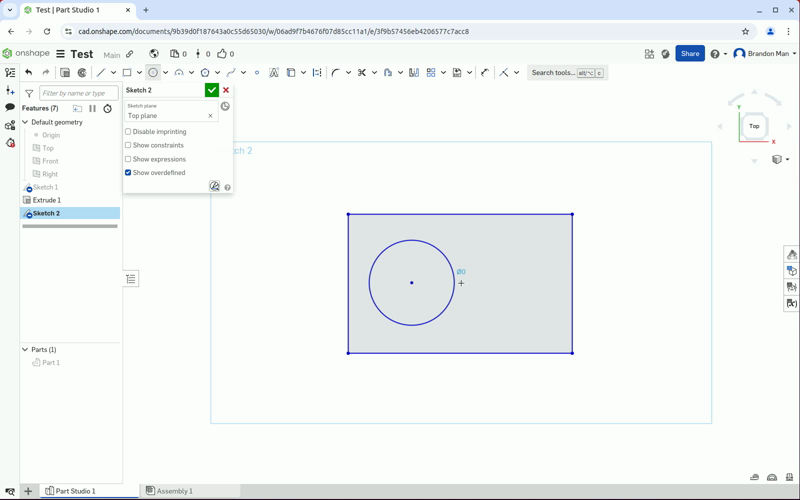
mouse_move(463, 282)
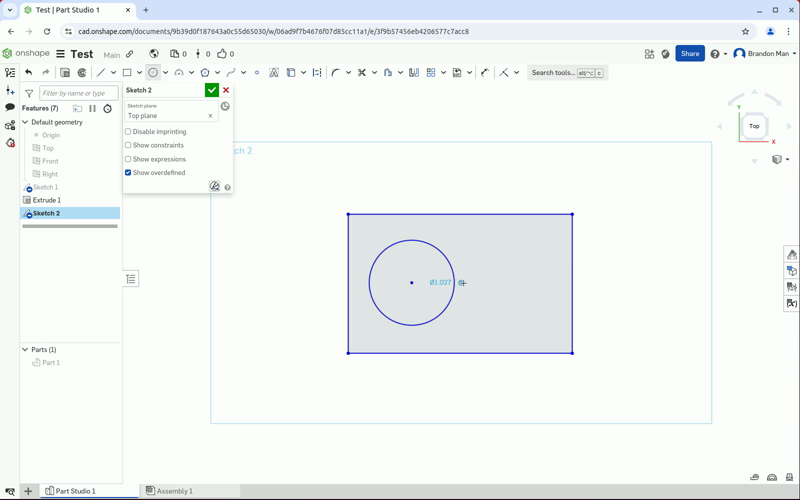
scroll(6)
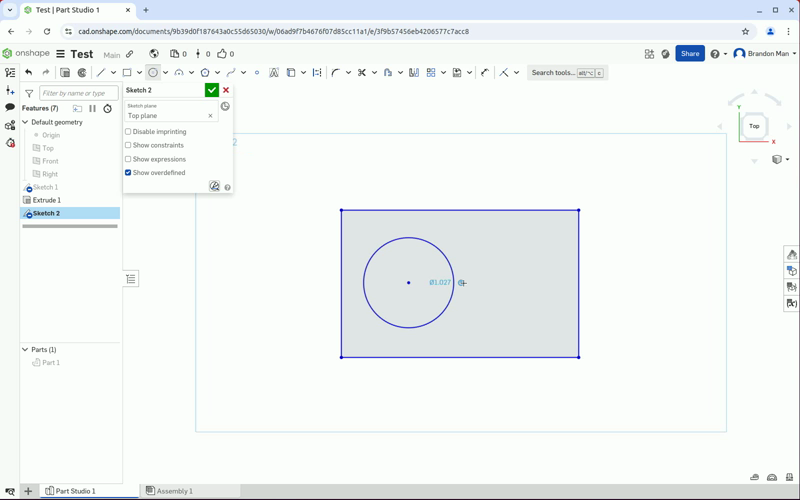
scroll(6)
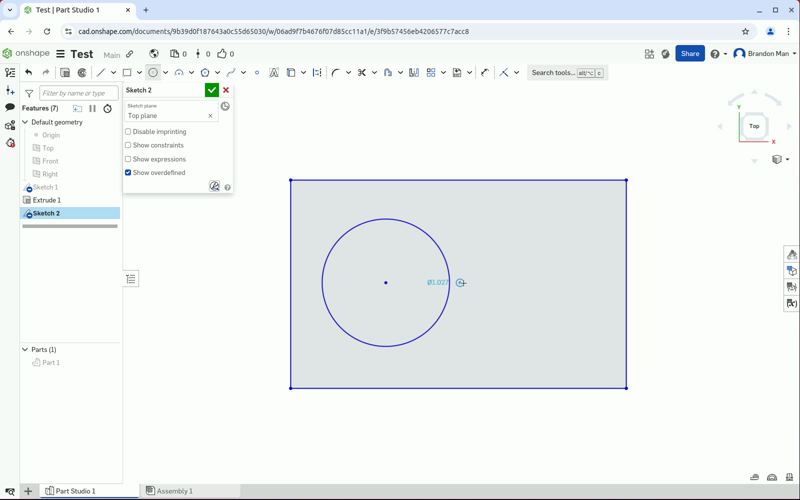
scroll(6)
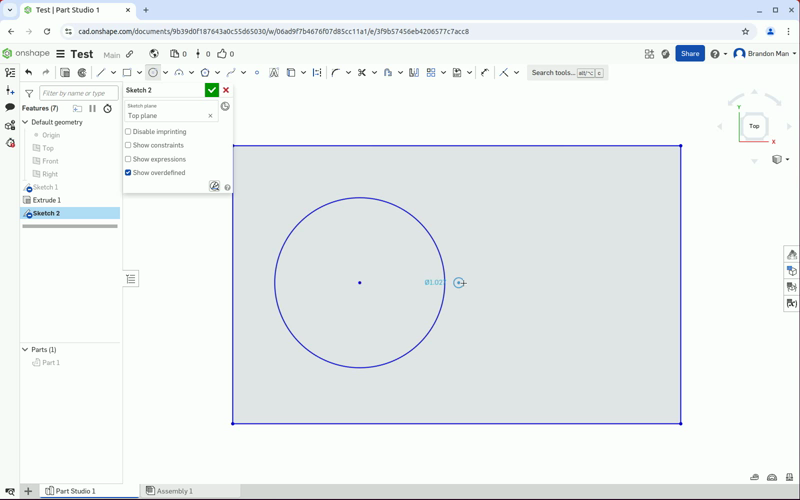
scroll(6)
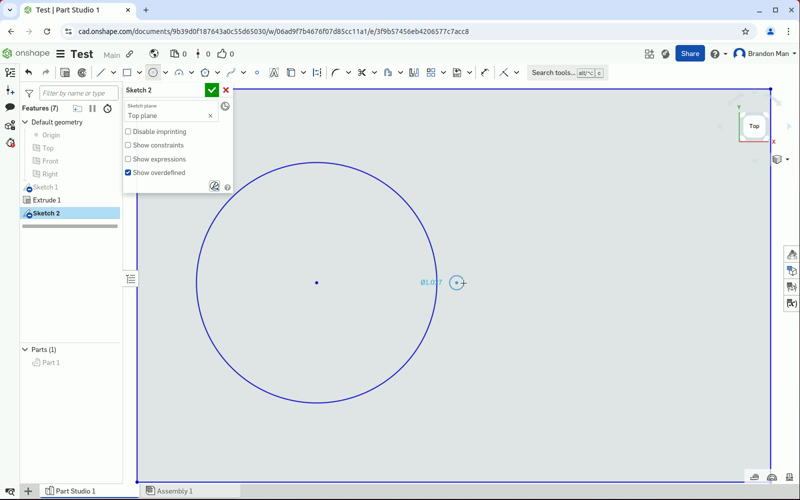
scroll(6)
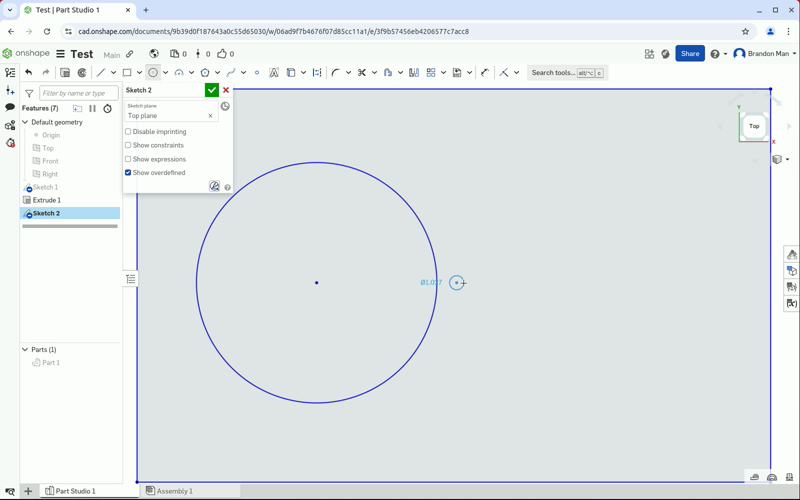
scroll(6)
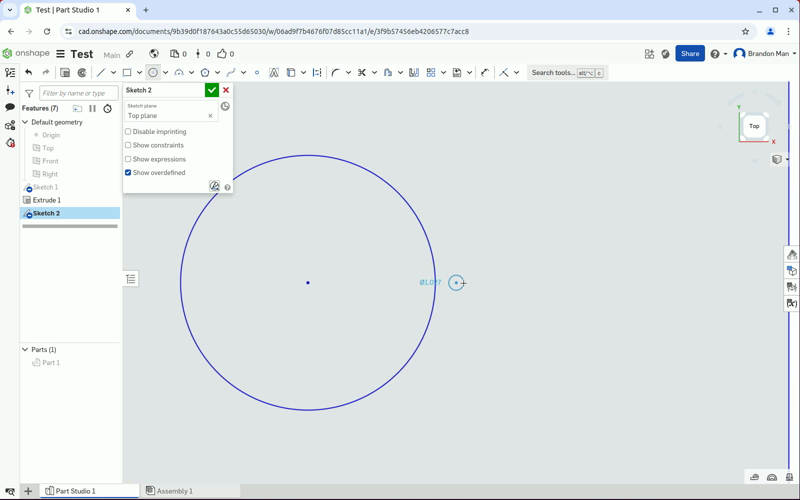
scroll(6)
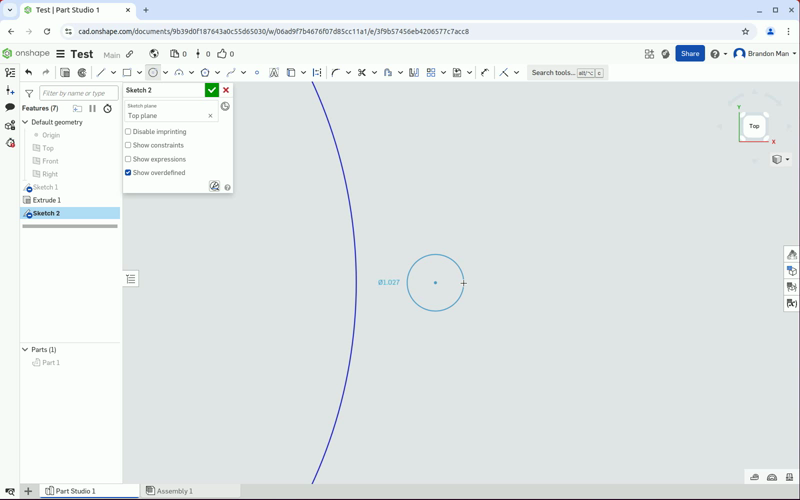
click(463, 282)
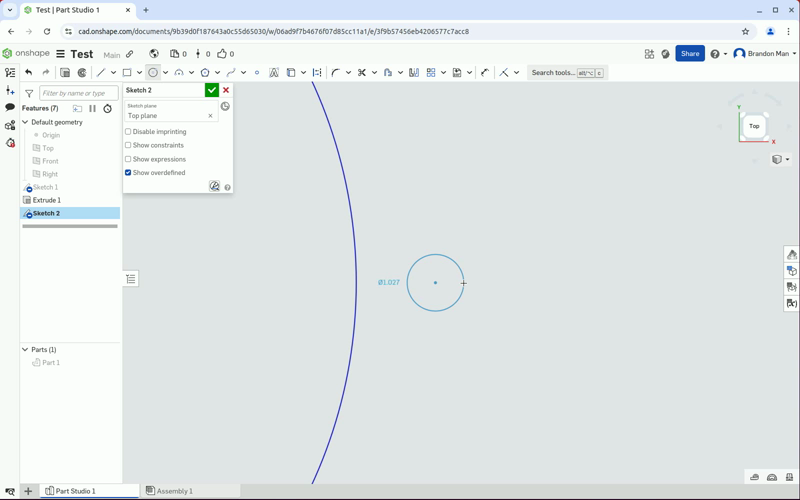
scroll(-6)
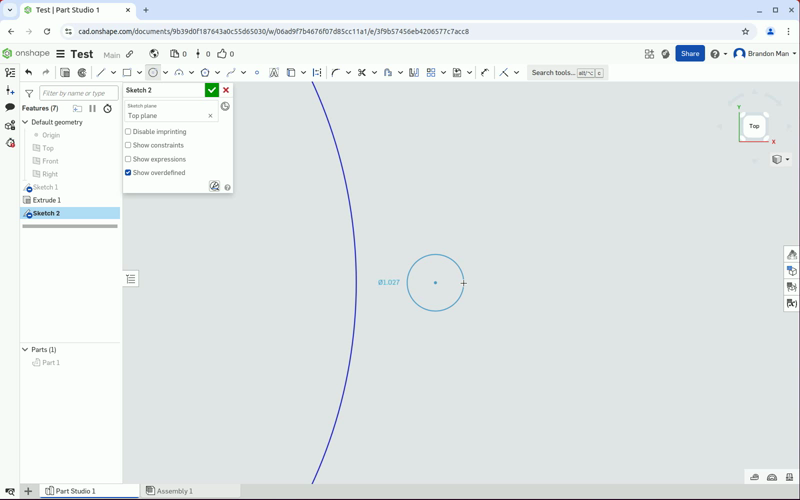
scroll(-6)
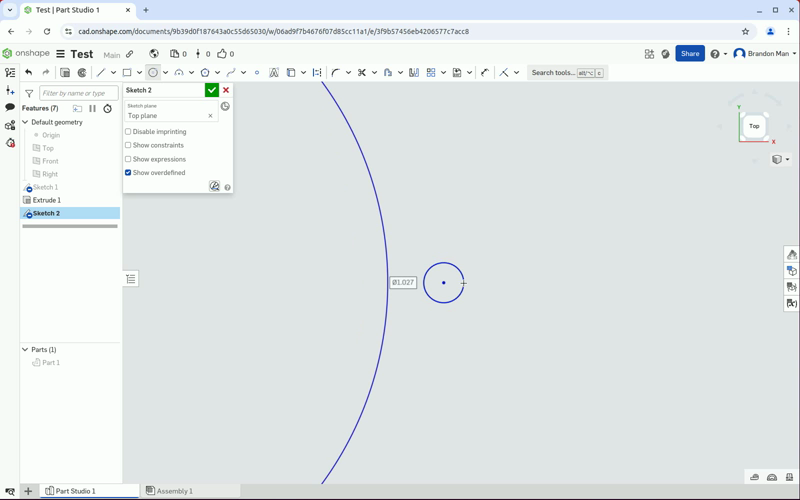
scroll(-6)
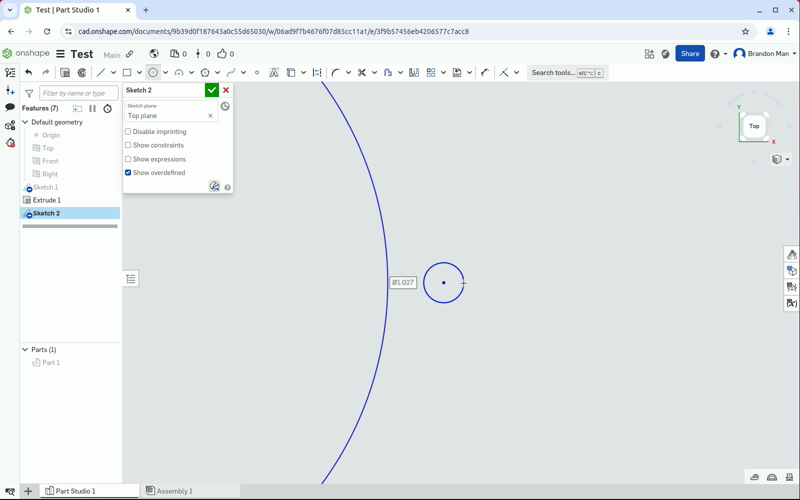
scroll(-6)
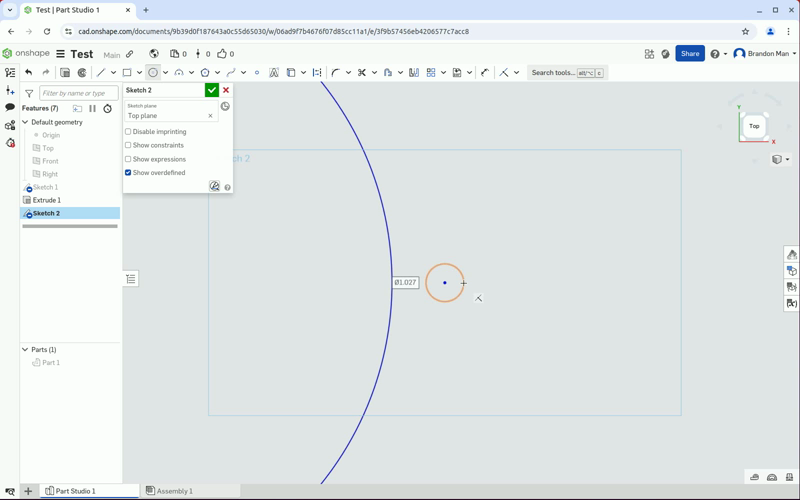
scroll(-6)
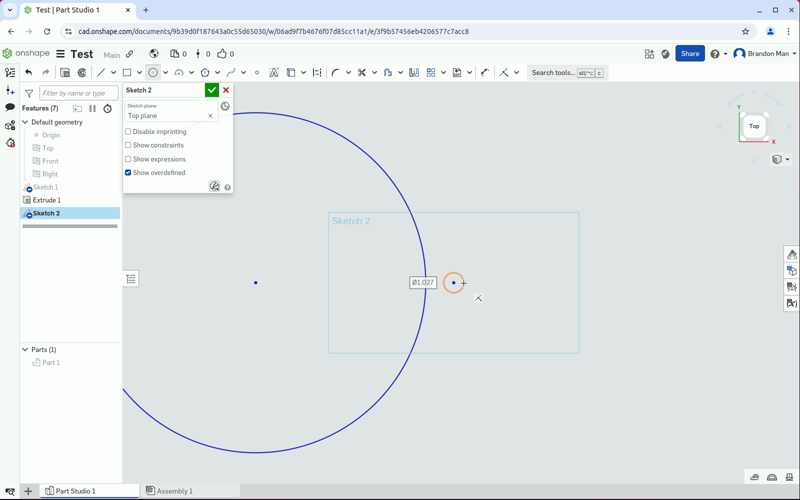
scroll(-6)
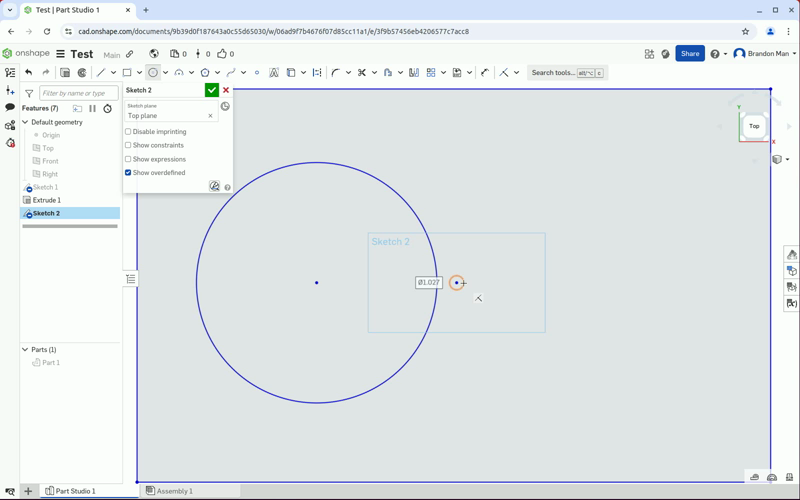
scroll(-6)
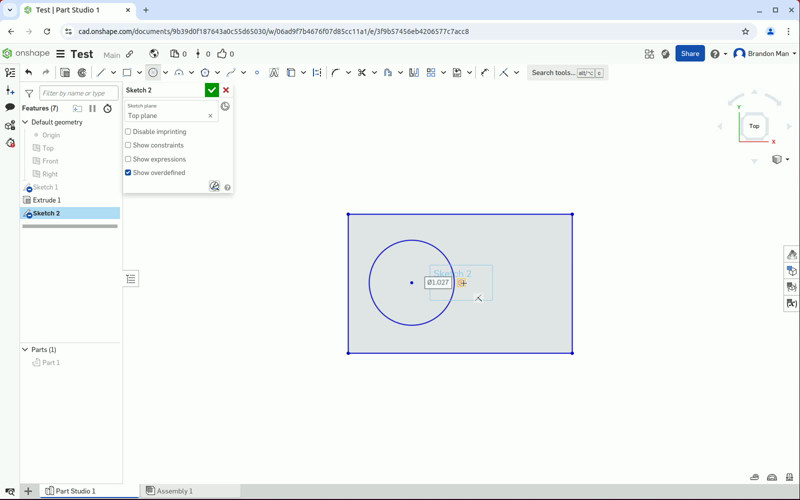
key(esc)
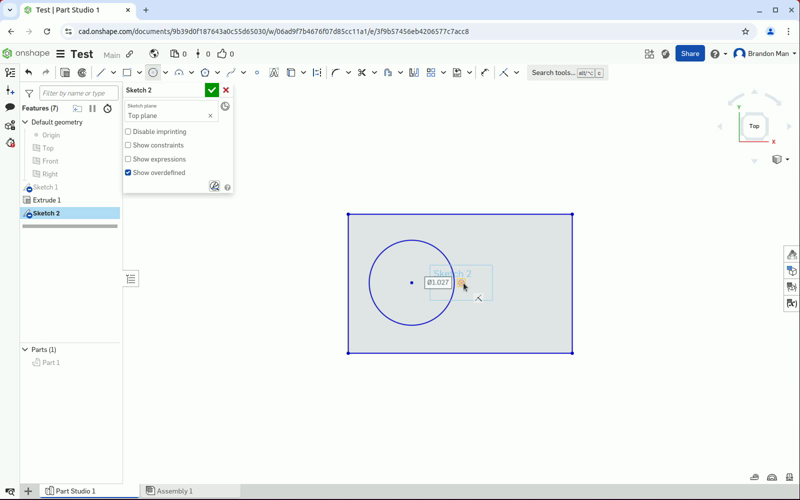
key(c)
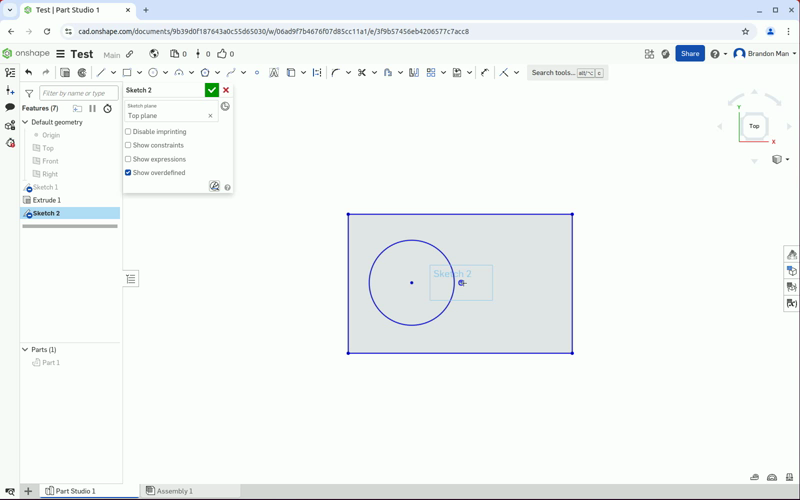
key_down(shift)
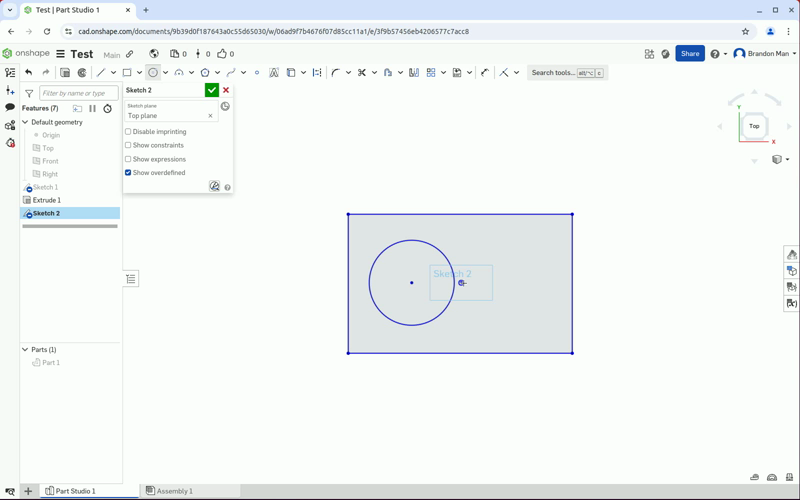
mouse_move(501, 282)
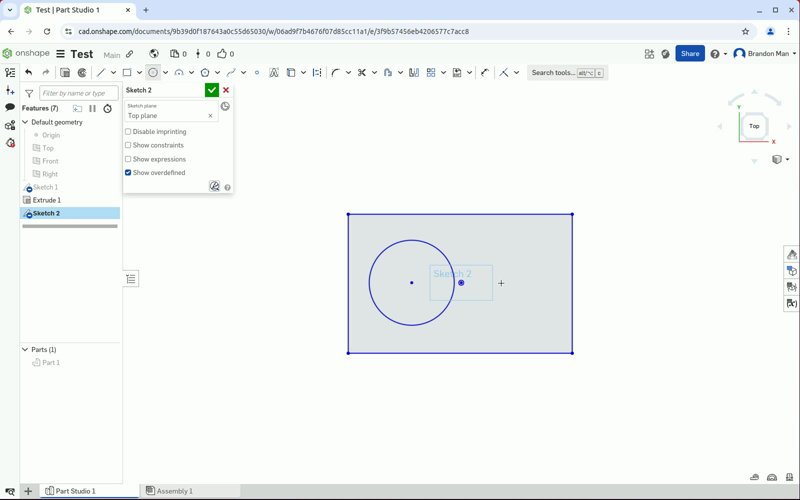
click(501, 282)
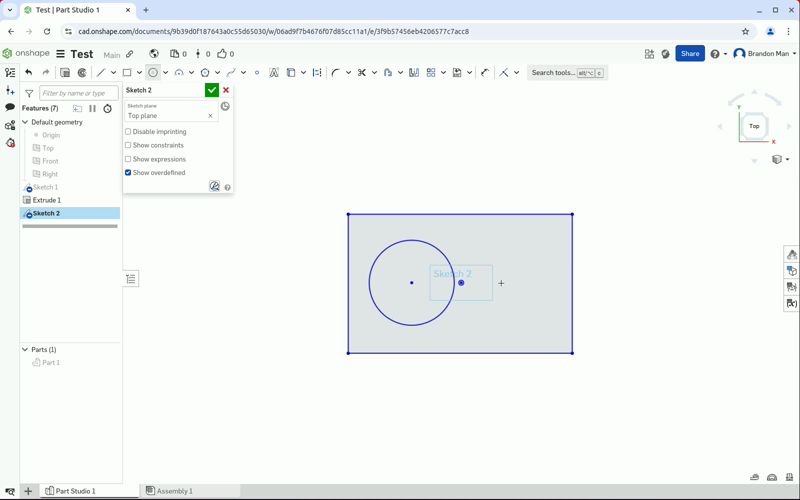
key_up(shift)
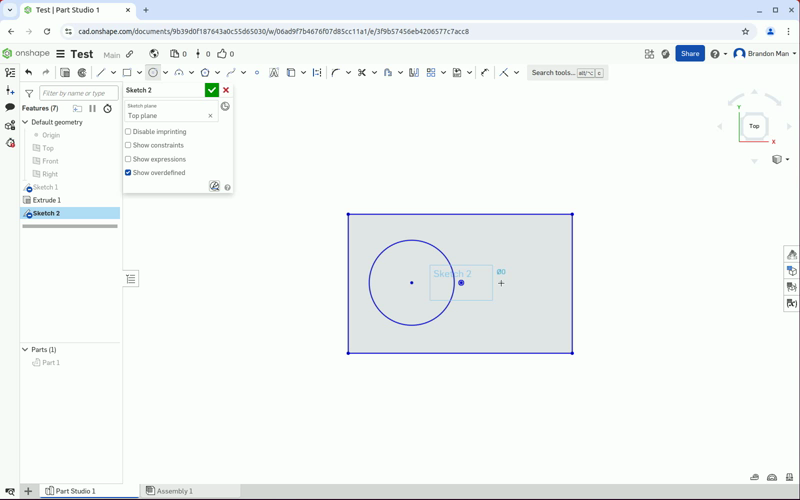
mouse_move(515, 282)
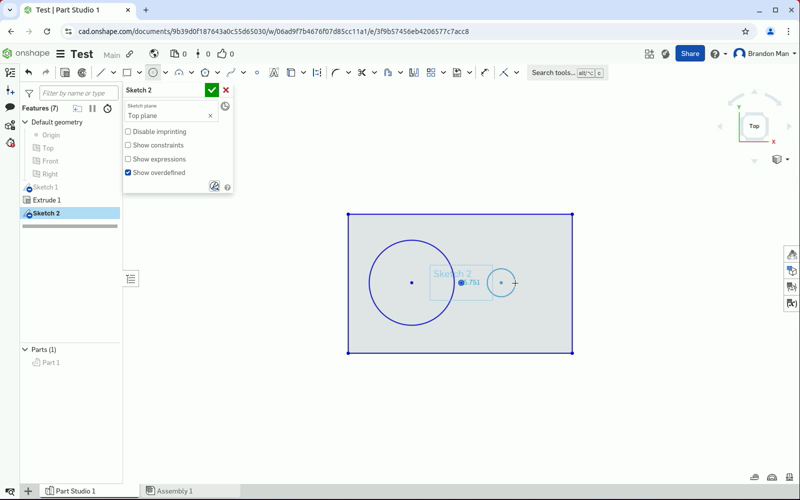
click(515, 282)
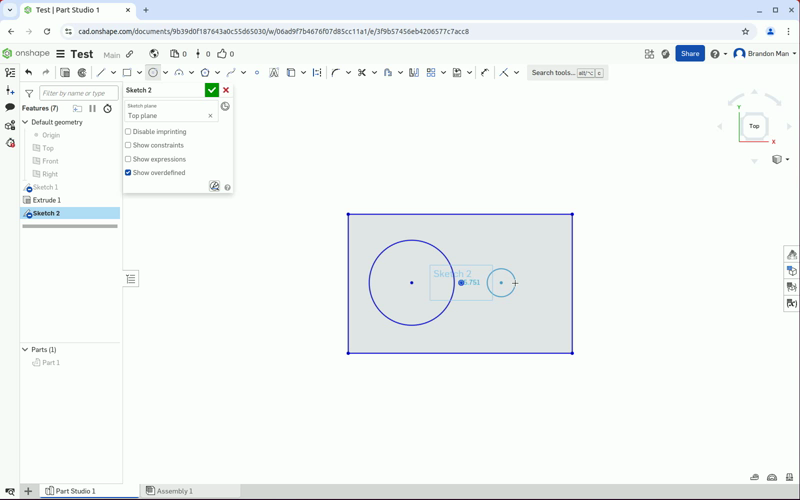
key(esc)
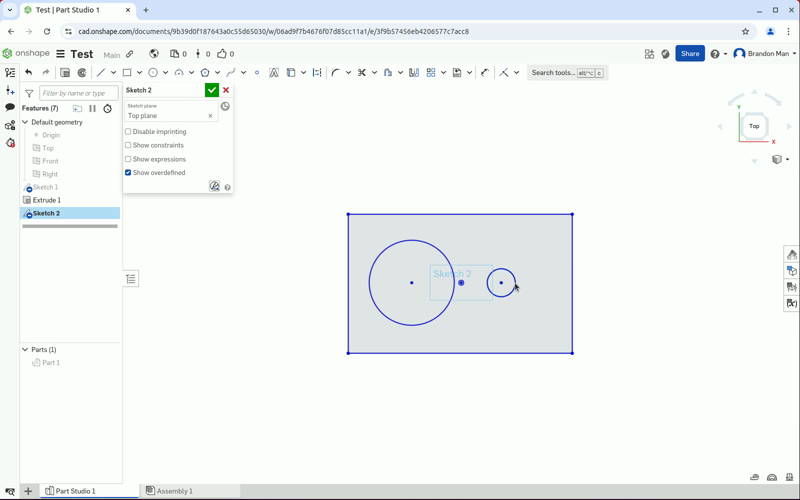
mouse_move(547, 332)
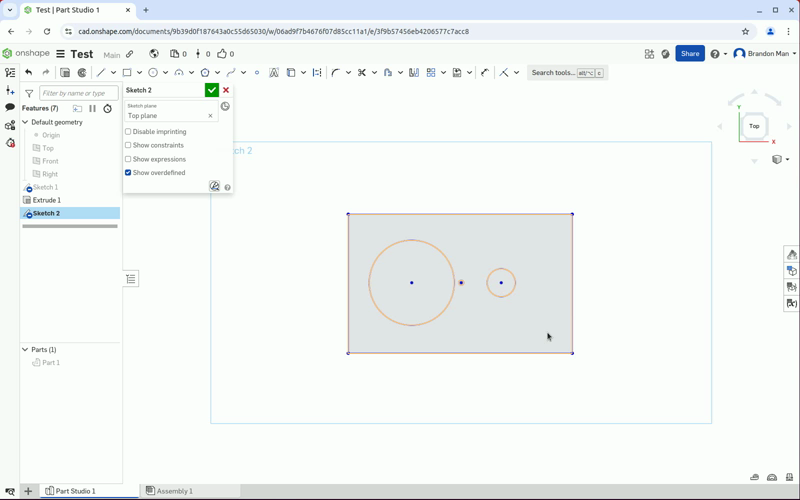
click(547, 332)
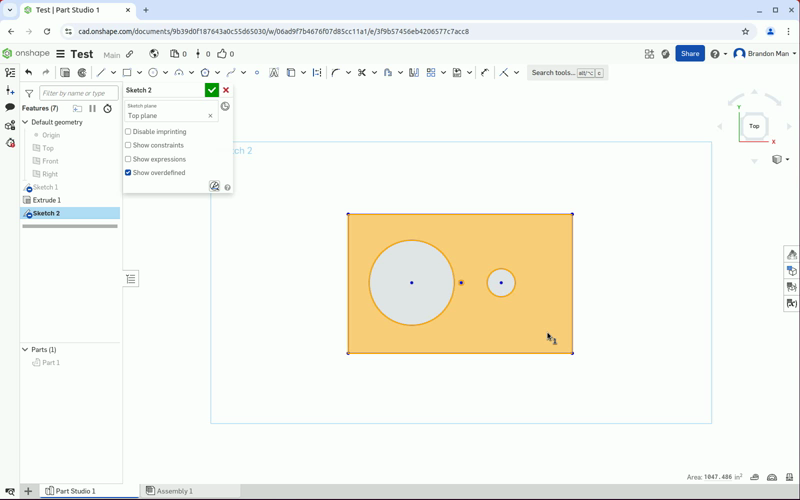
mouse_move(73, 352)
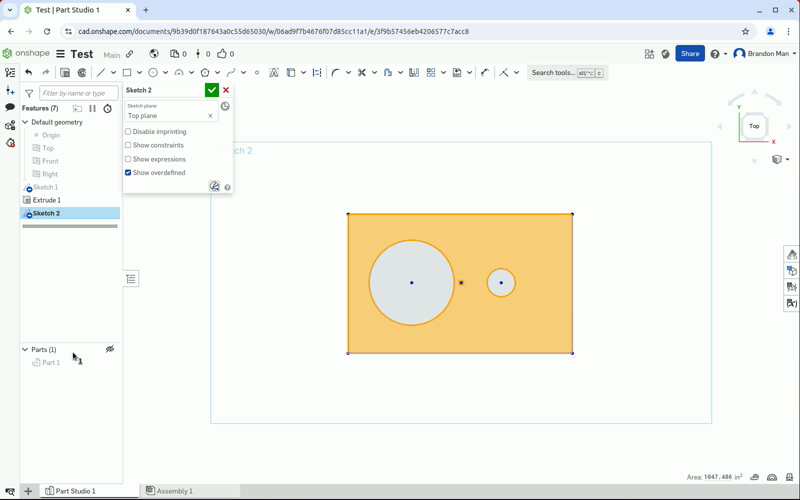
key(shift+y)
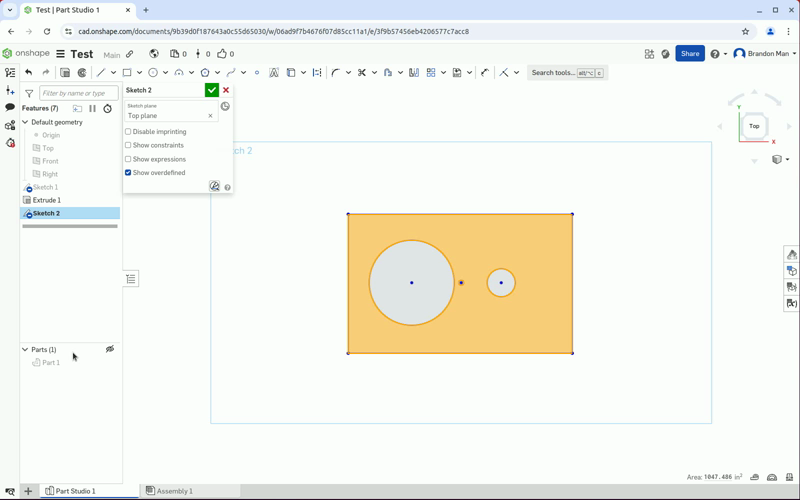
key(shift+e)
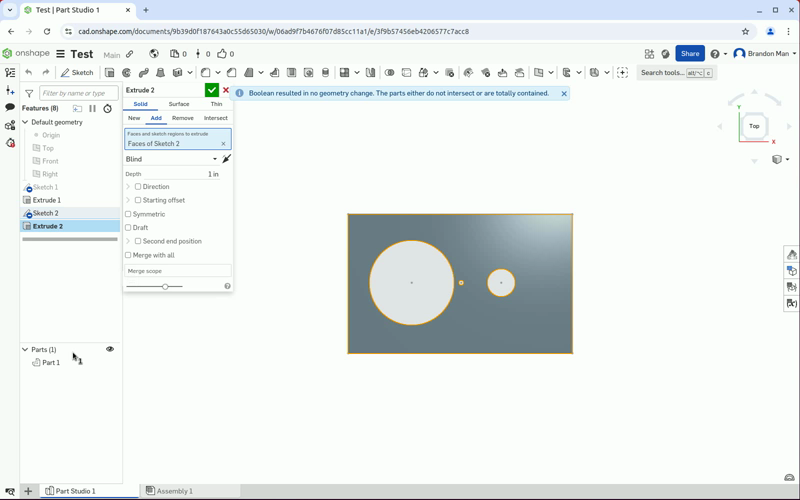
mouse_move(143, 106)
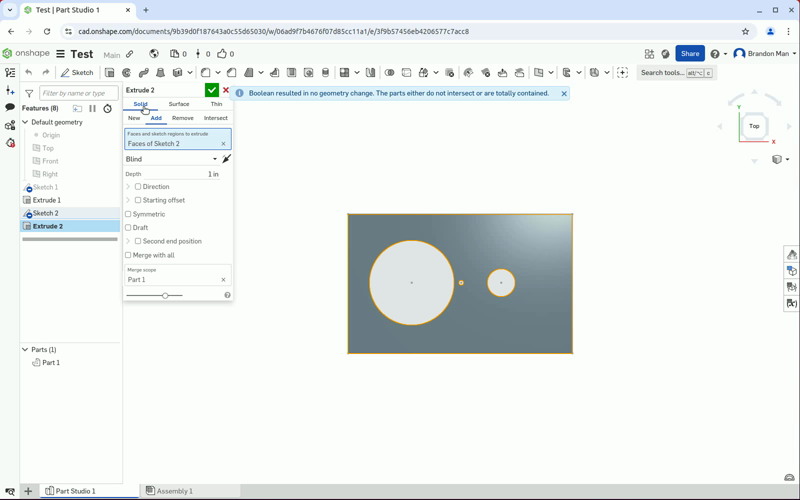
click(143, 106)
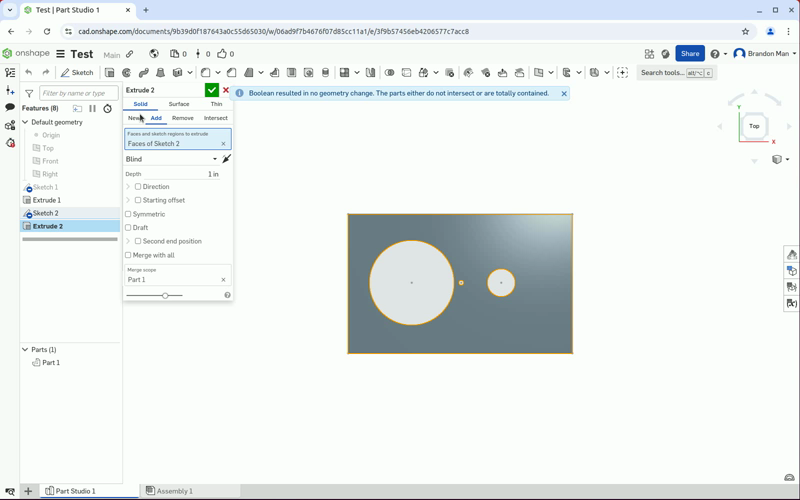
mouse_move(137, 120)
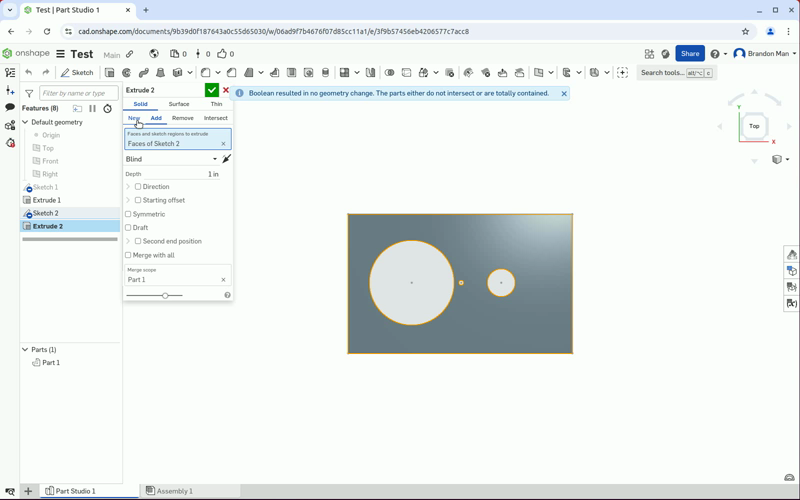
click(137, 120)
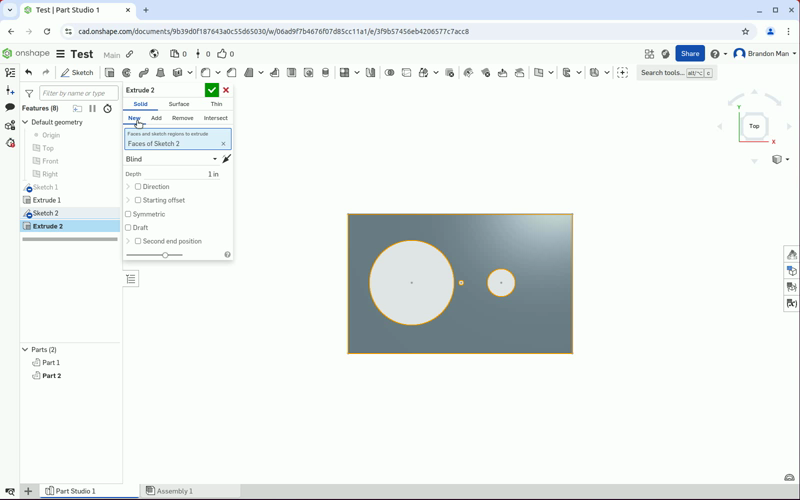
key(tab, 4)
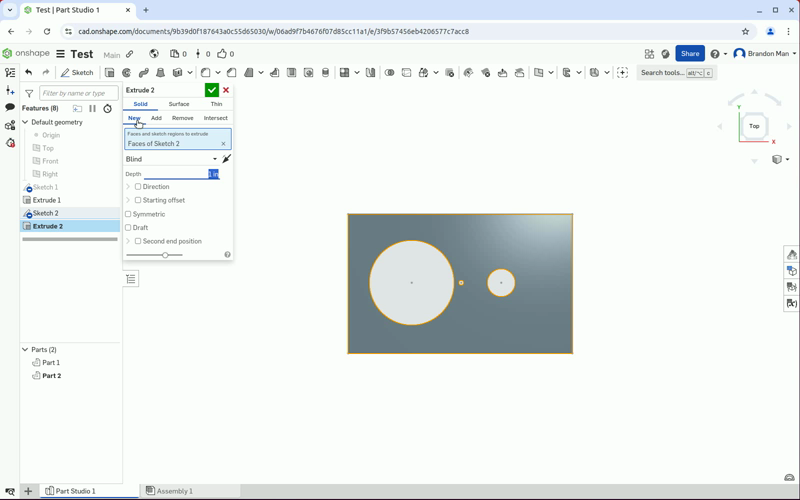
text(1.444)
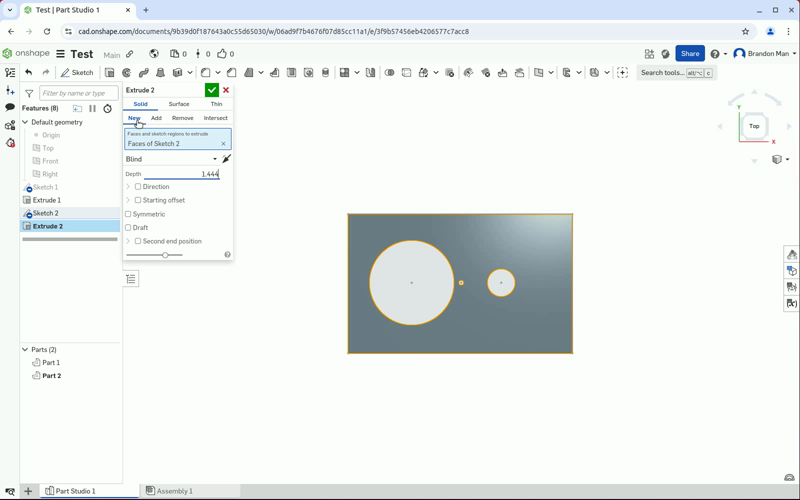
key(enter)
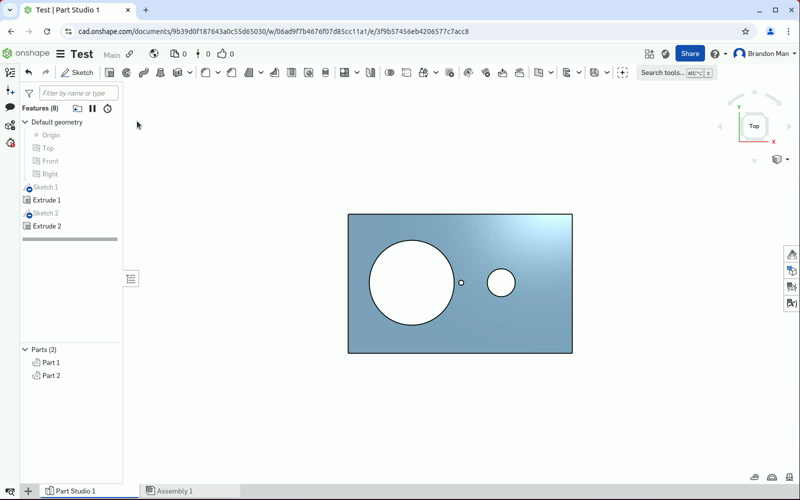
key(shift+h)
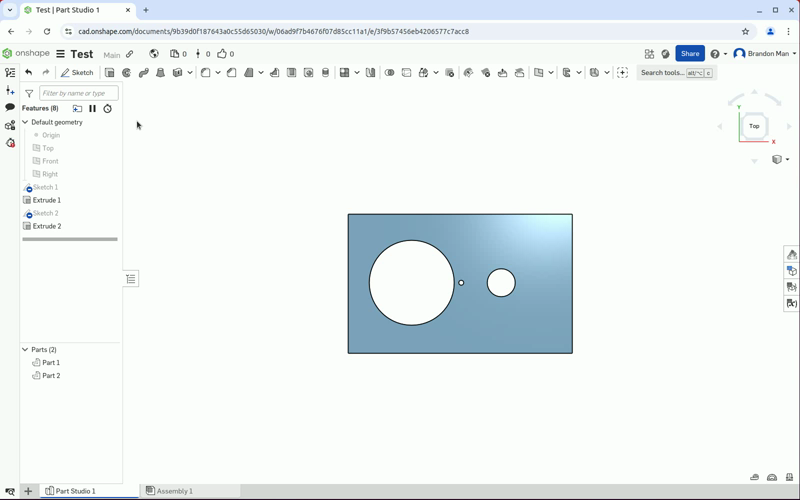
key(shift+h)
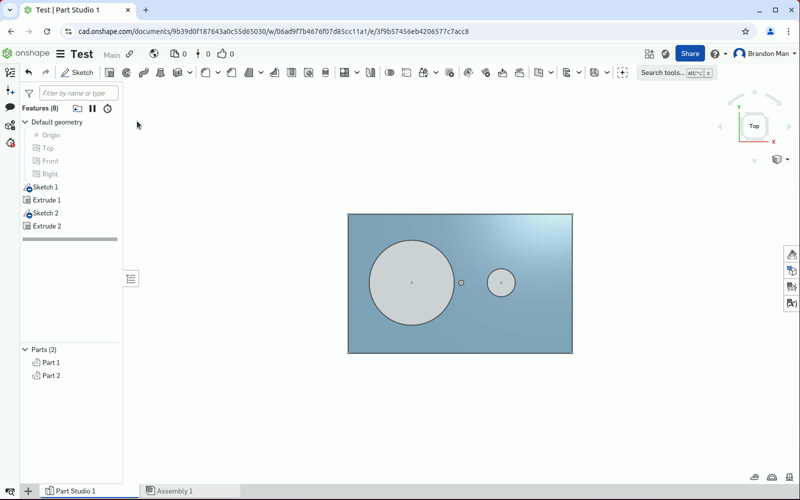
key(shift+7)
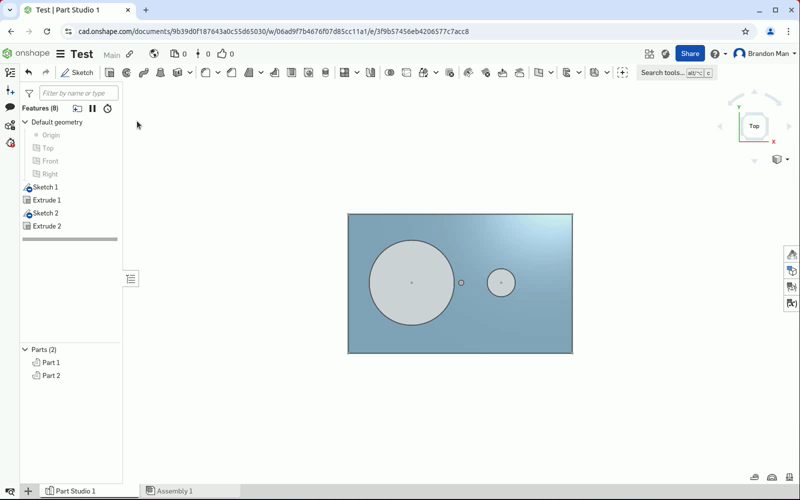
key(up, 3)
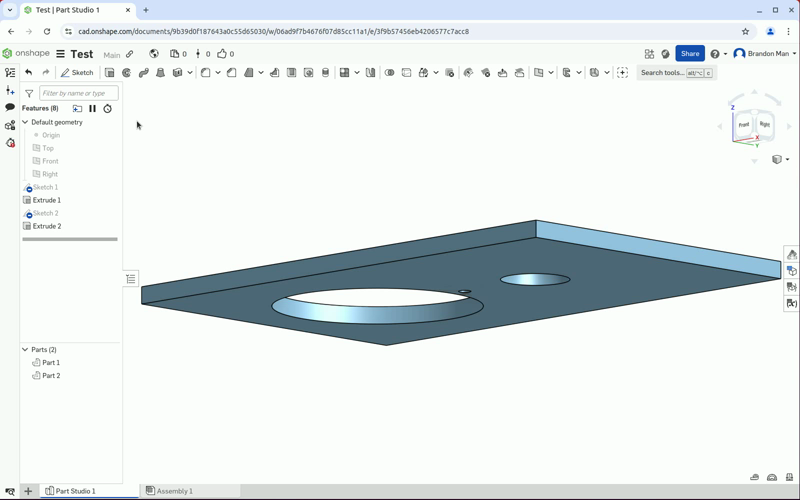
key(left, 3)
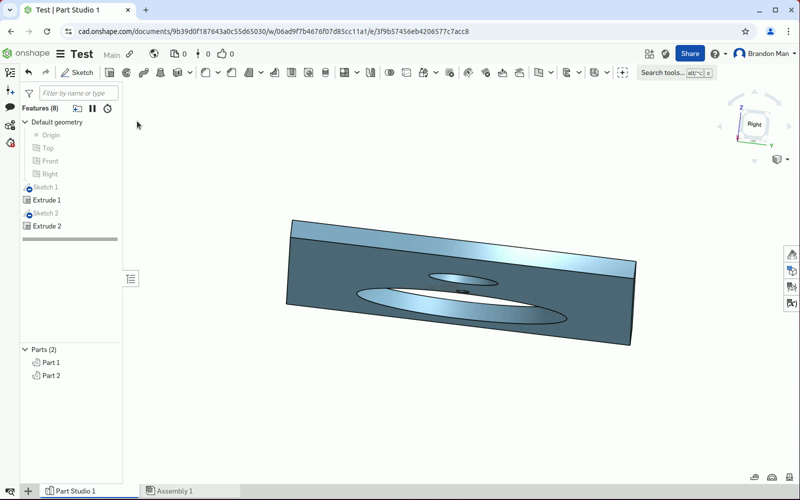
key(right, 3)
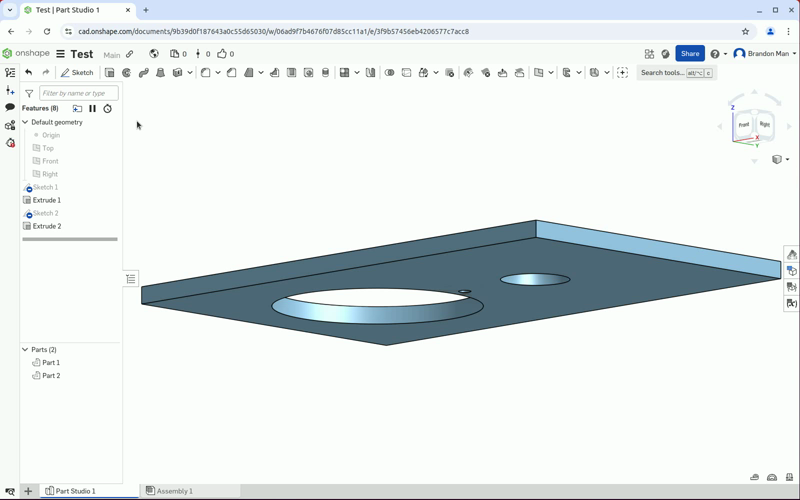
key(down, 3)
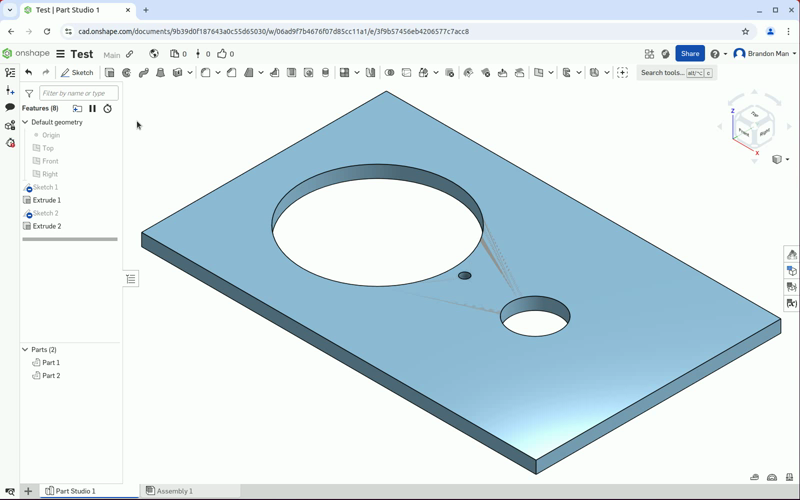
mouse_move(73, 189)
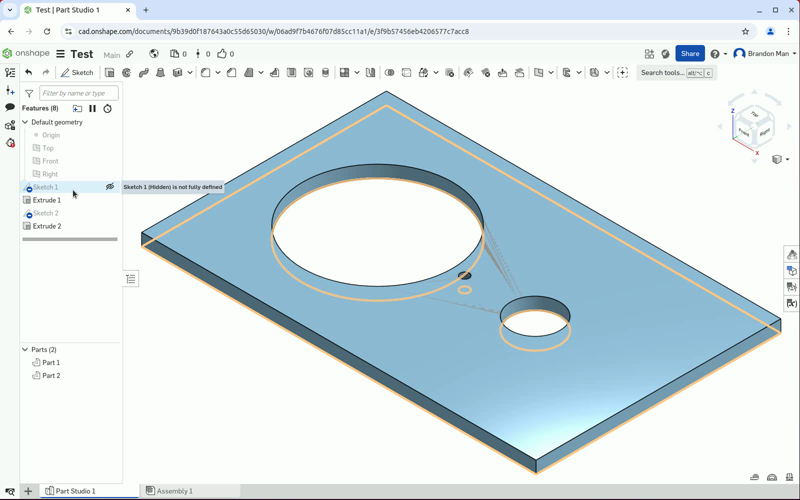
click(73, 189)